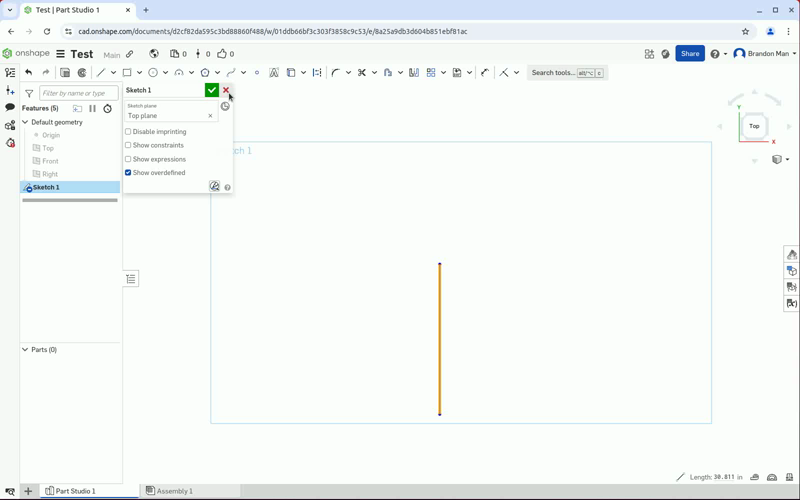
key(shift+h)
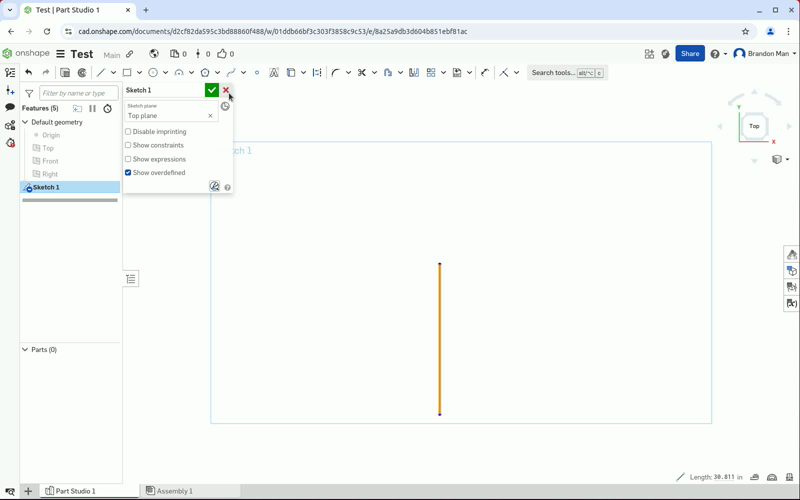
key(shift+s)
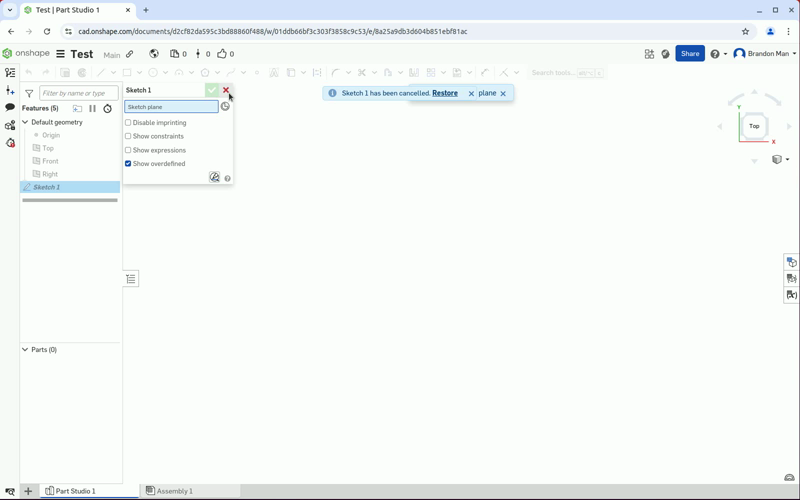
mouse_move(73, 150)
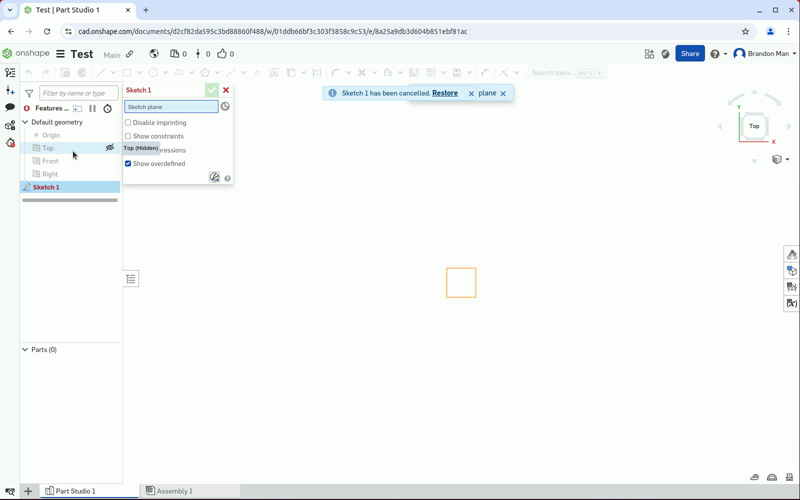
click(73, 150)
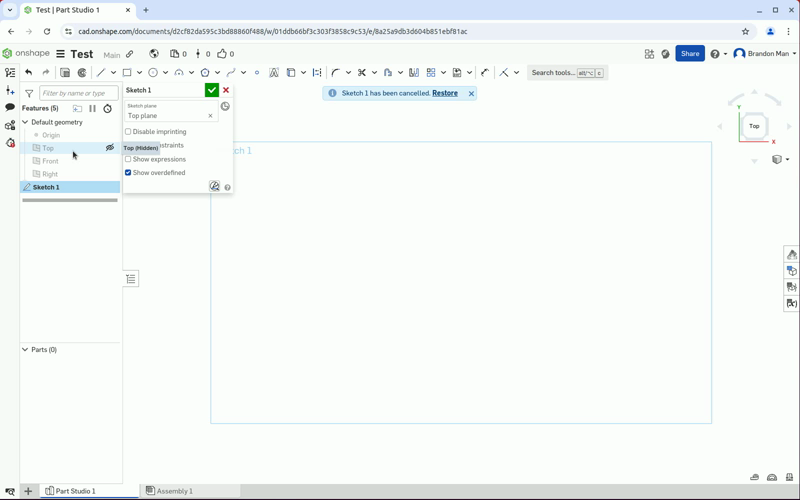
mouse_move(73, 352)
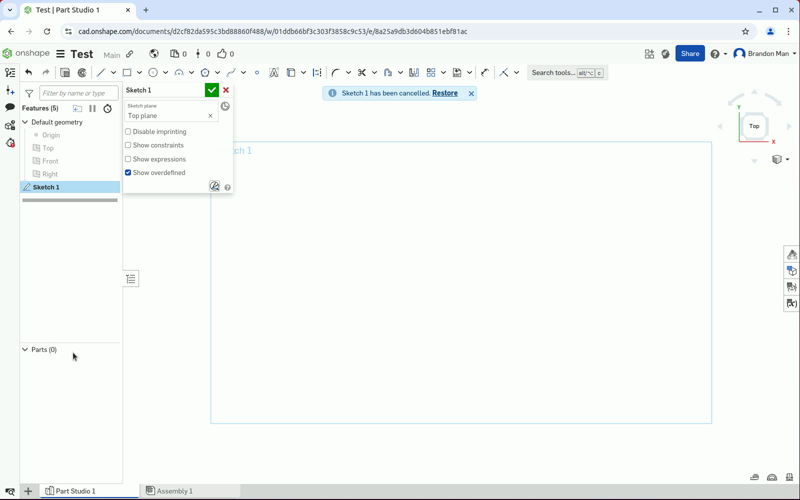
key(y)
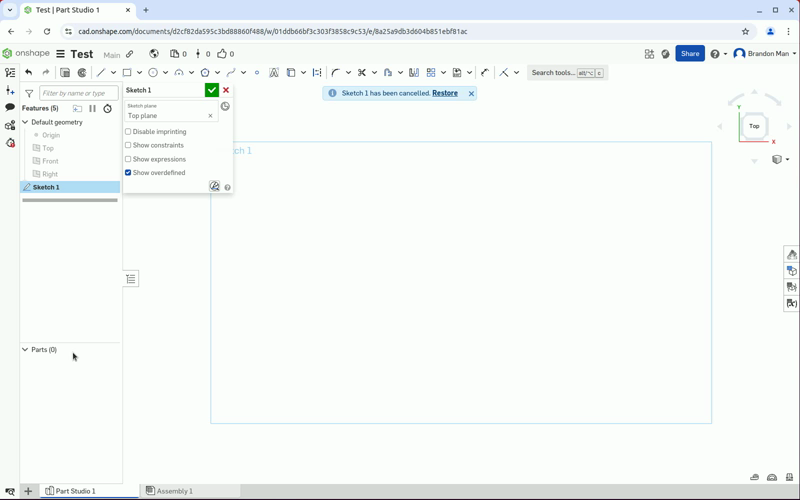
key(c)
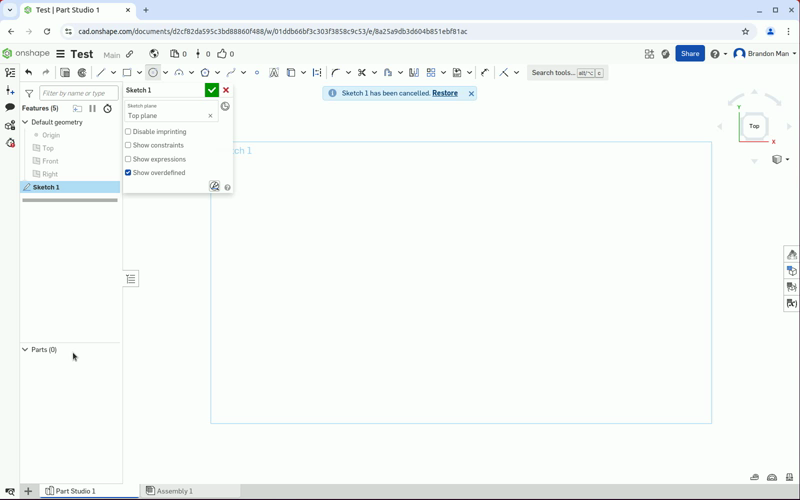
key_down(shift)
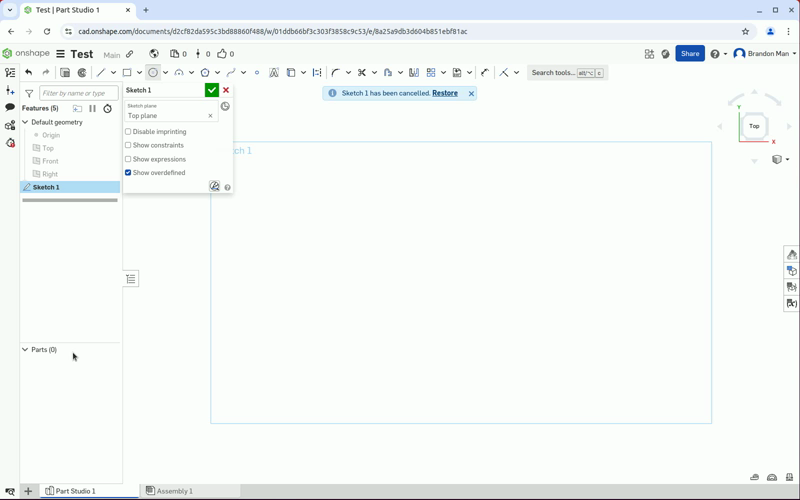
mouse_move(461, 282)
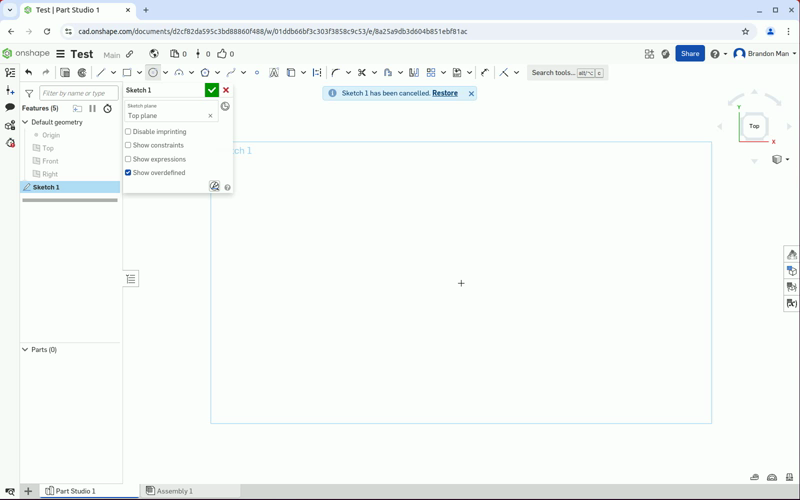
click(461, 282)
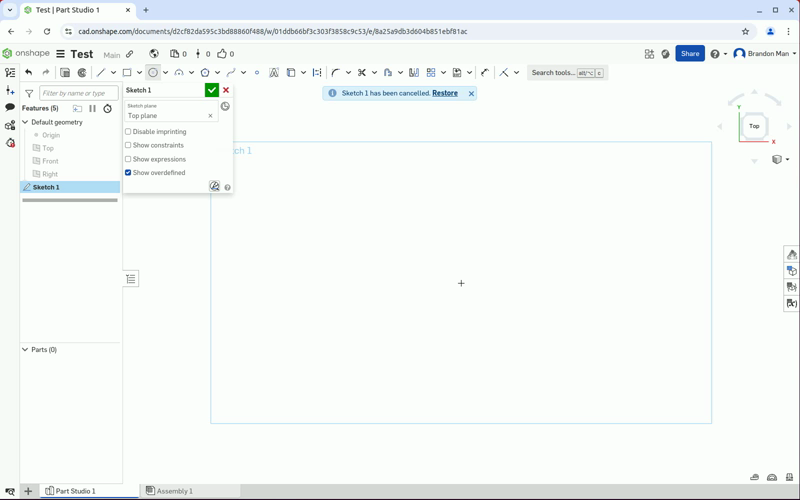
key_up(shift)
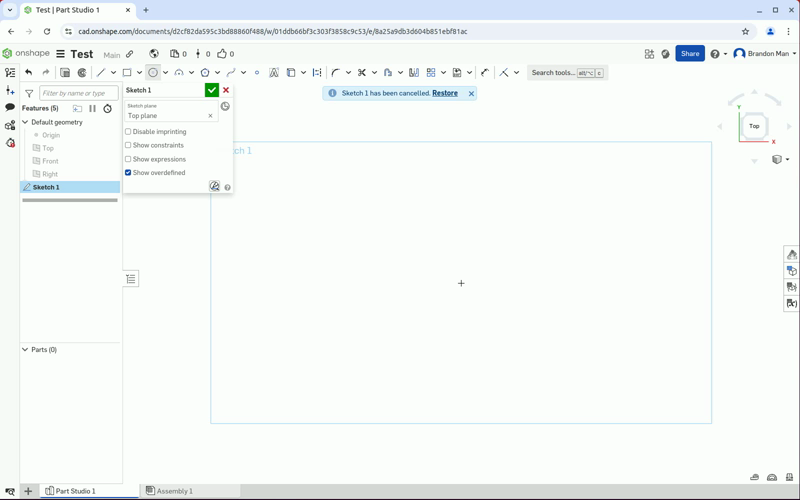
mouse_move(463, 282)
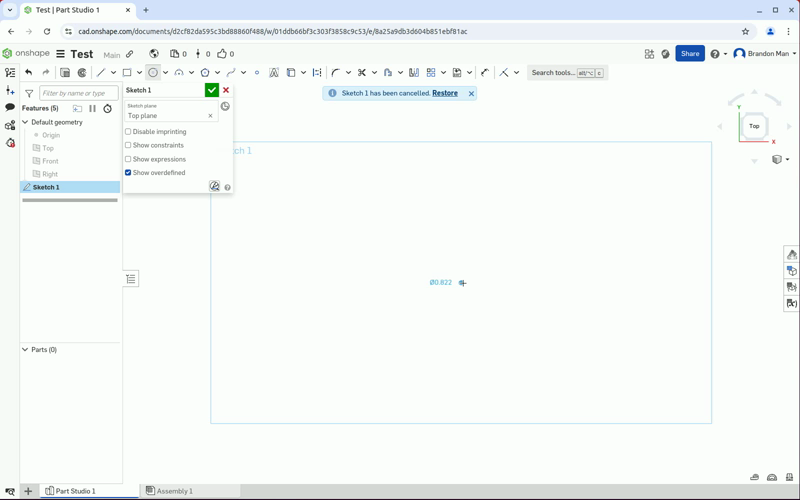
scroll(6)
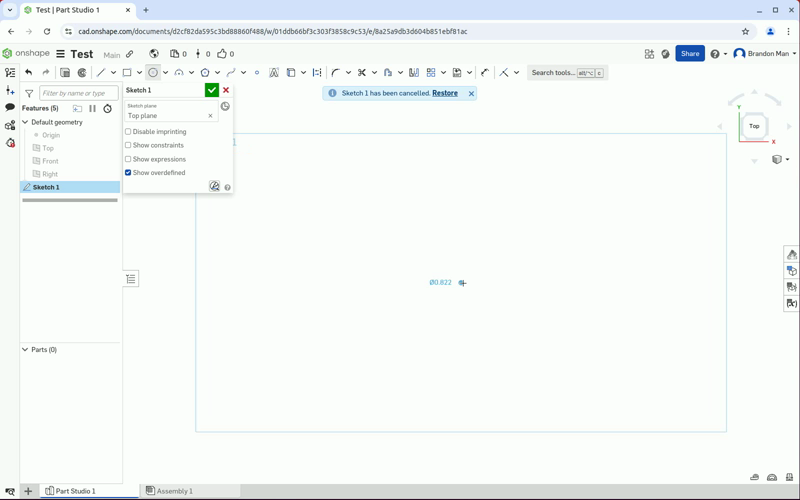
scroll(6)
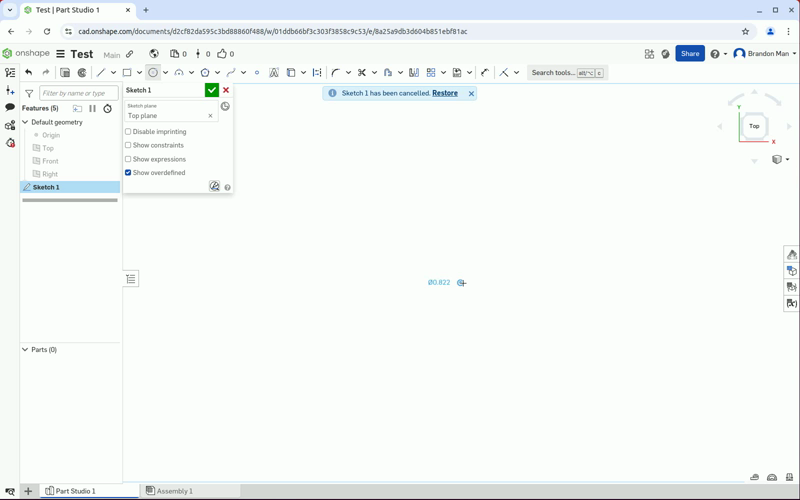
scroll(6)
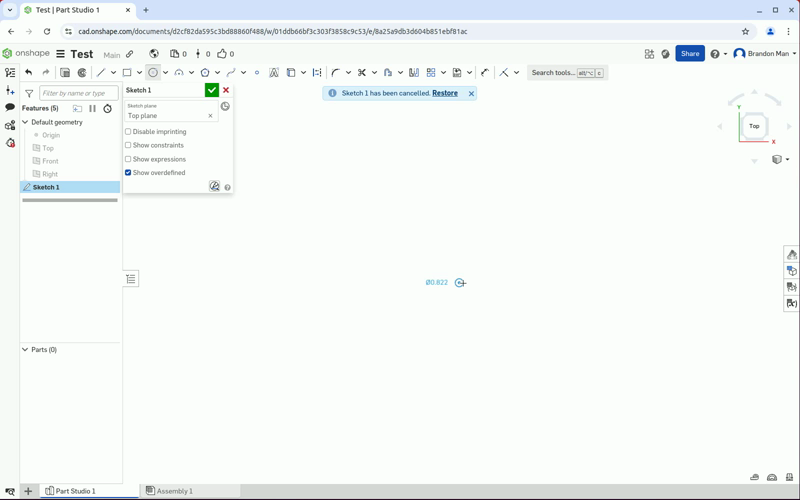
scroll(6)
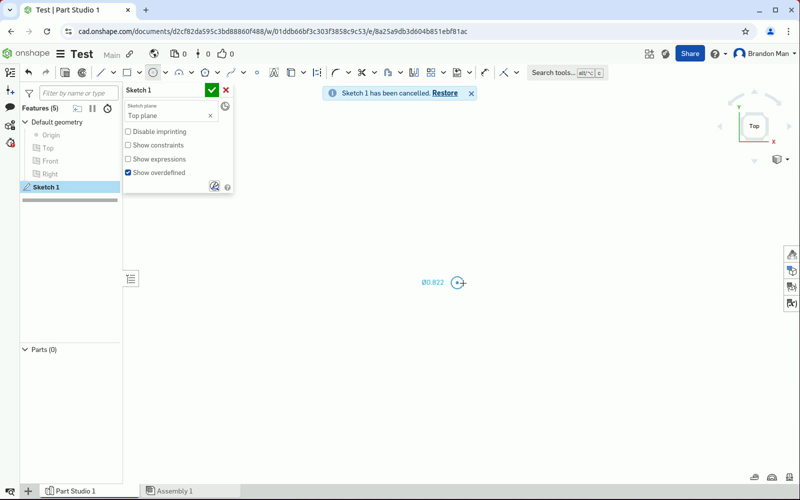
scroll(6)
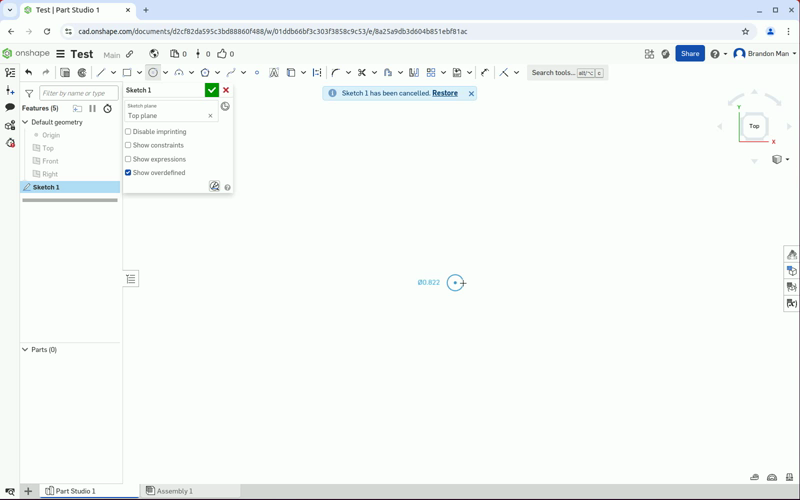
scroll(6)
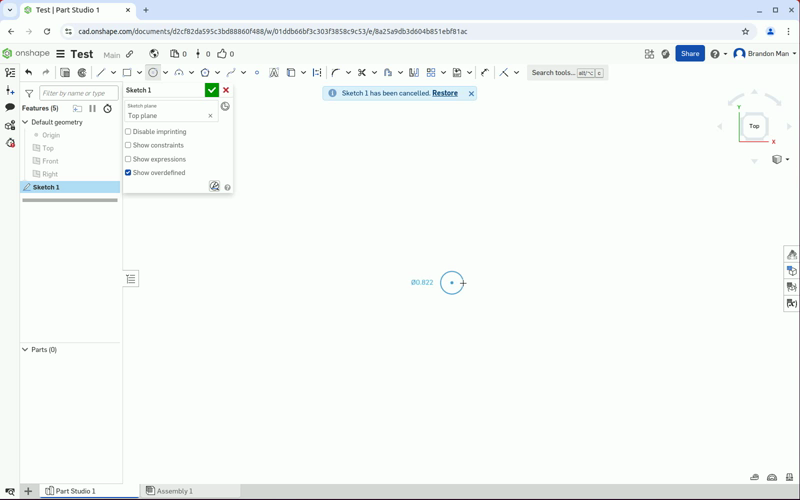
scroll(6)
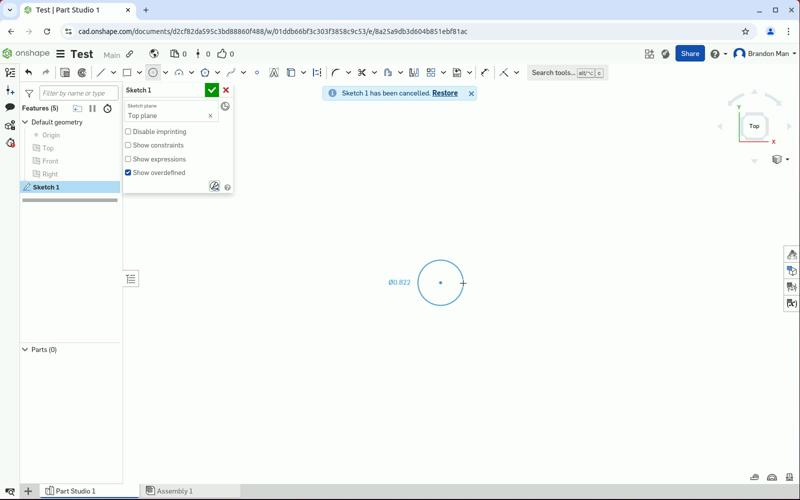
click(463, 282)
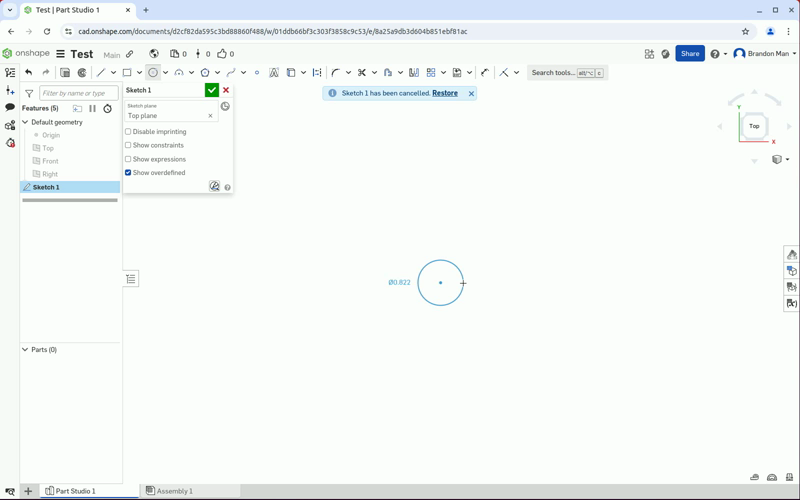
scroll(-6)
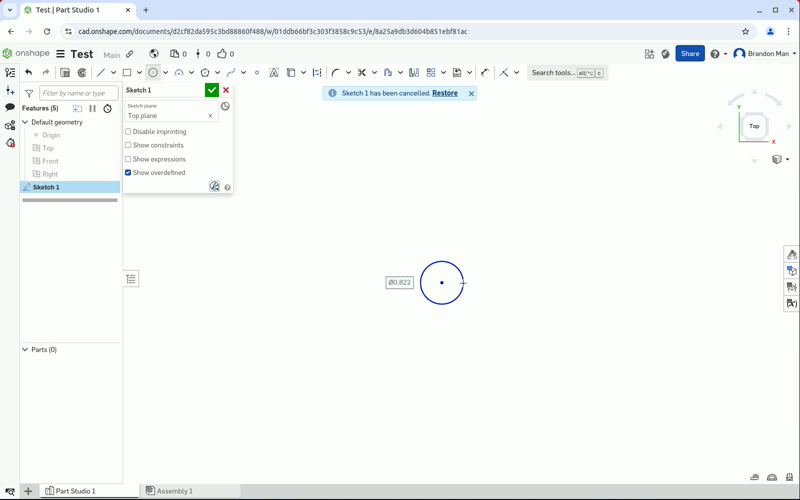
scroll(-6)
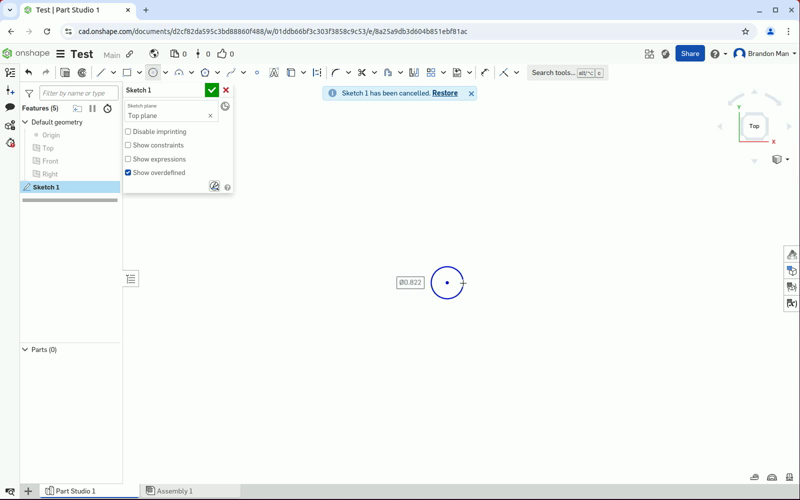
scroll(-6)
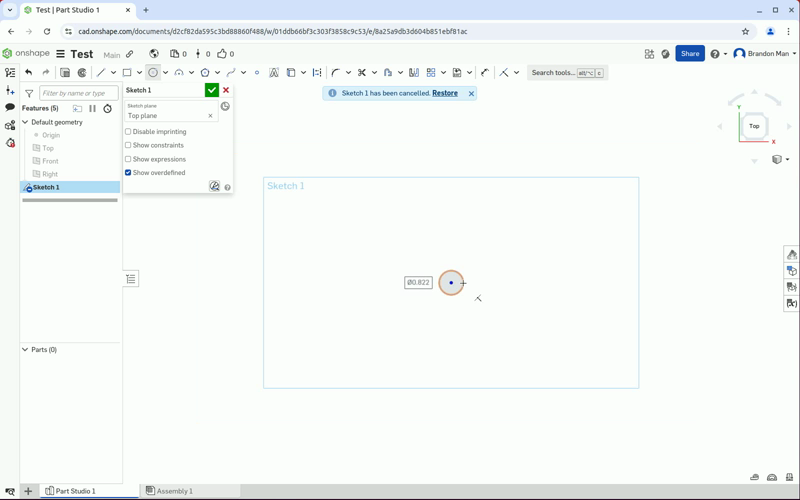
scroll(-6)
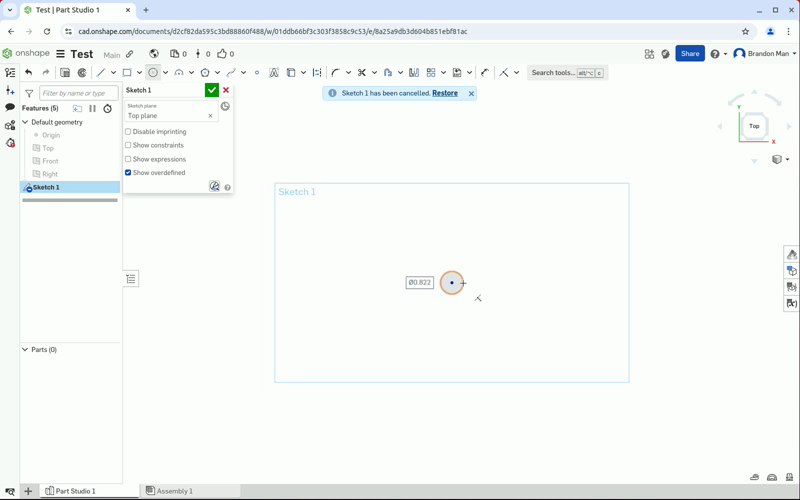
scroll(-6)
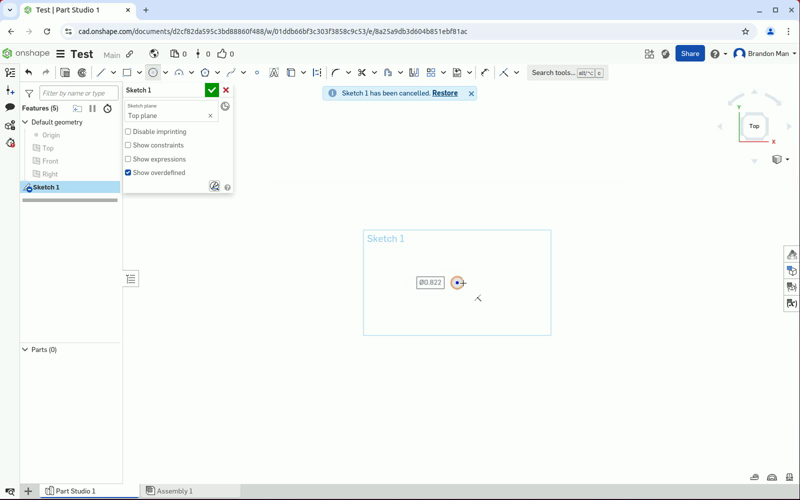
scroll(-6)
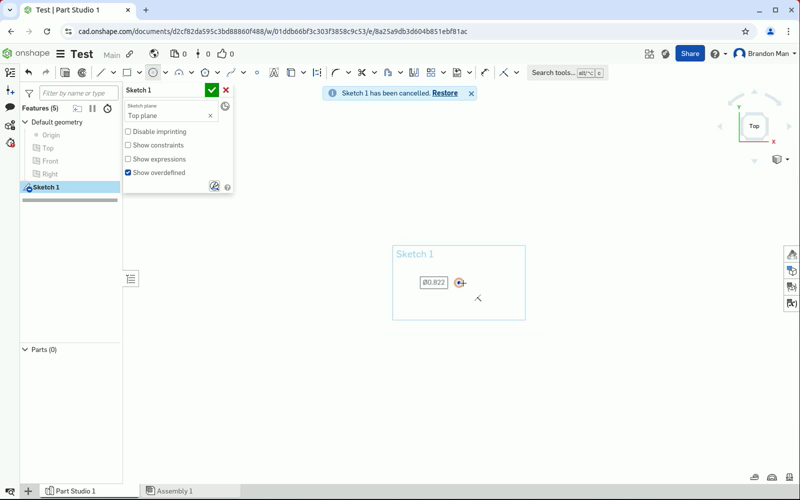
scroll(-6)
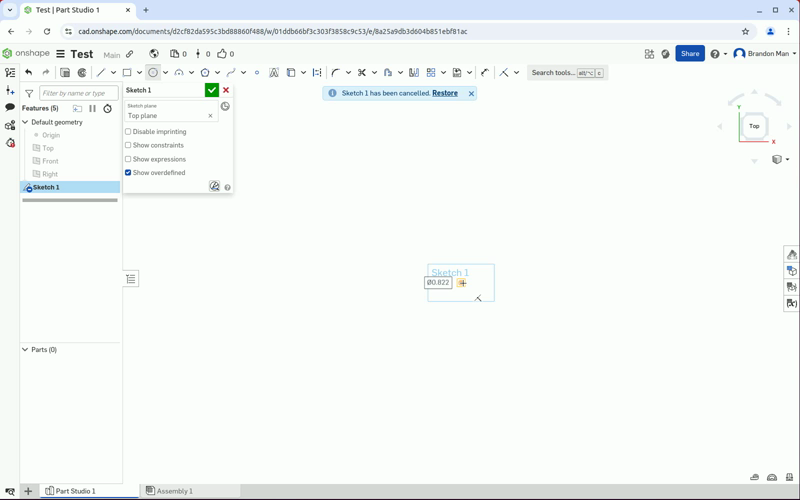
key(esc)
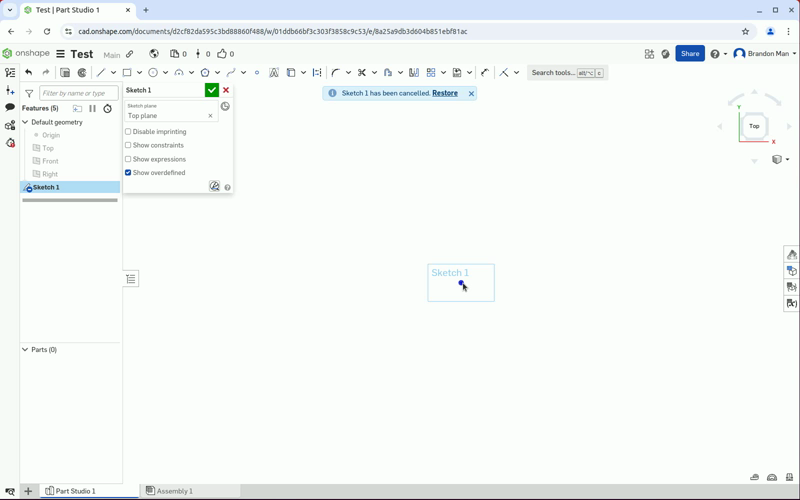
mouse_move(461, 283)
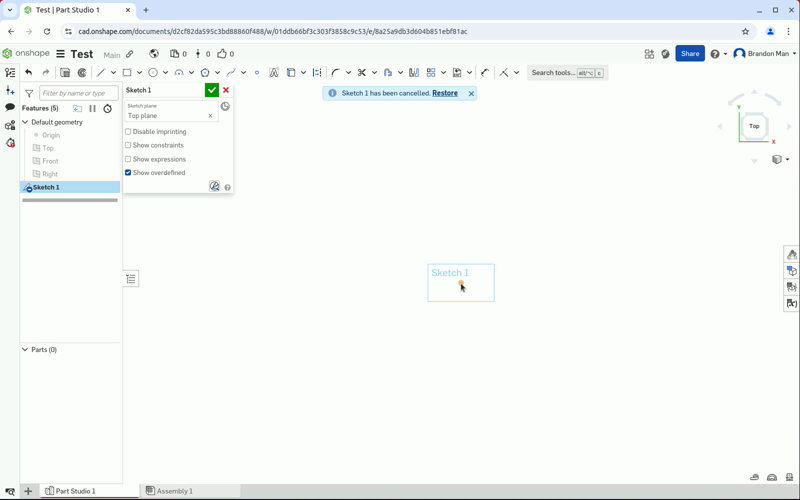
scroll(6)
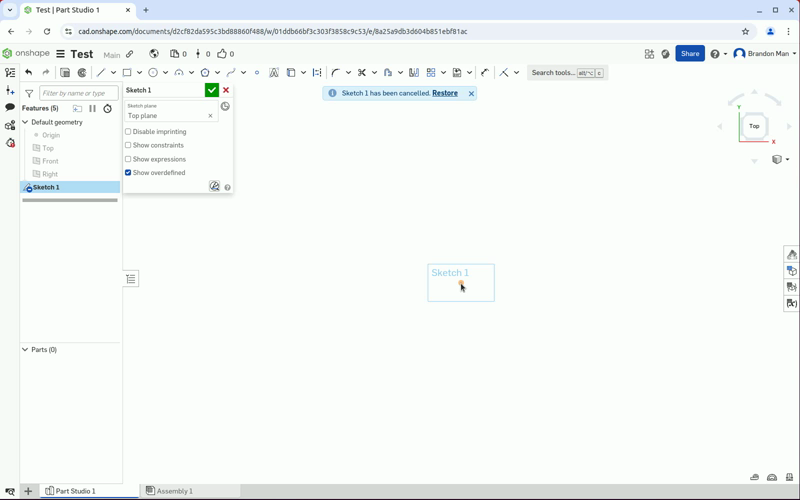
scroll(6)
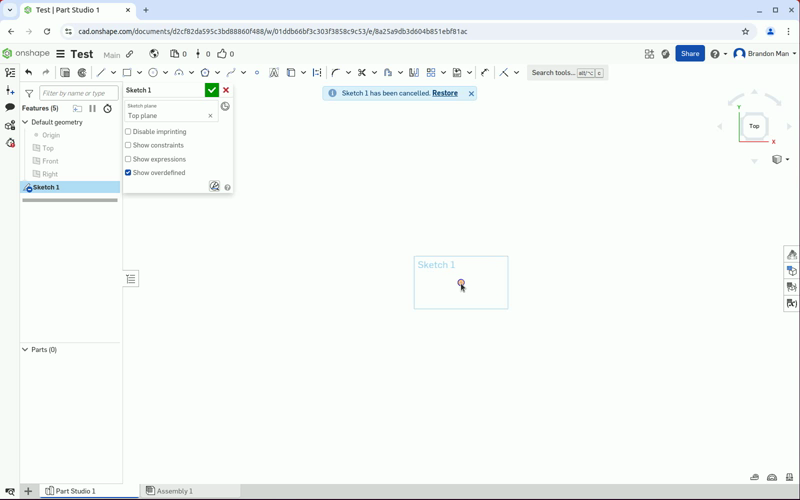
scroll(6)
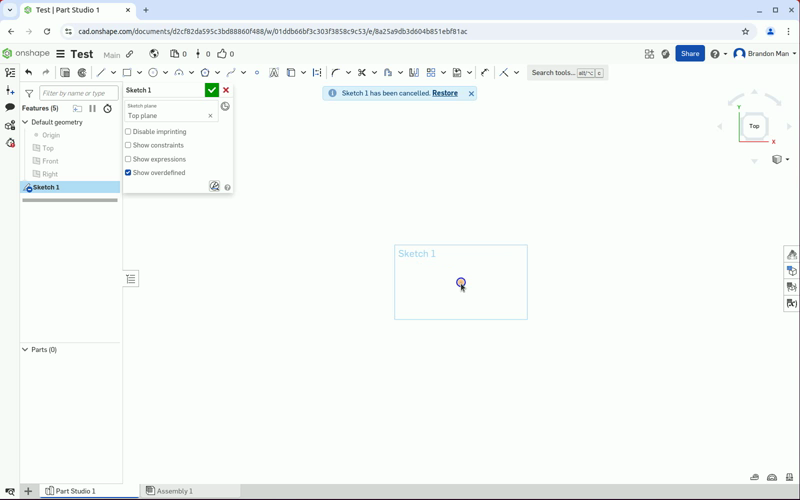
scroll(6)
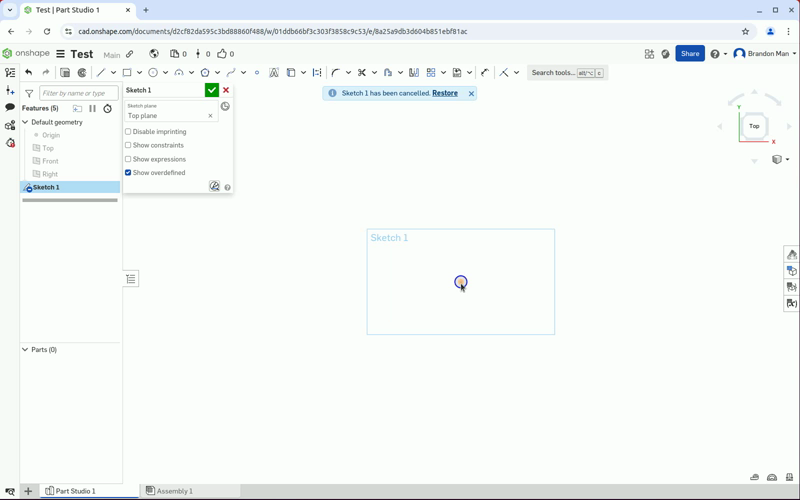
scroll(6)
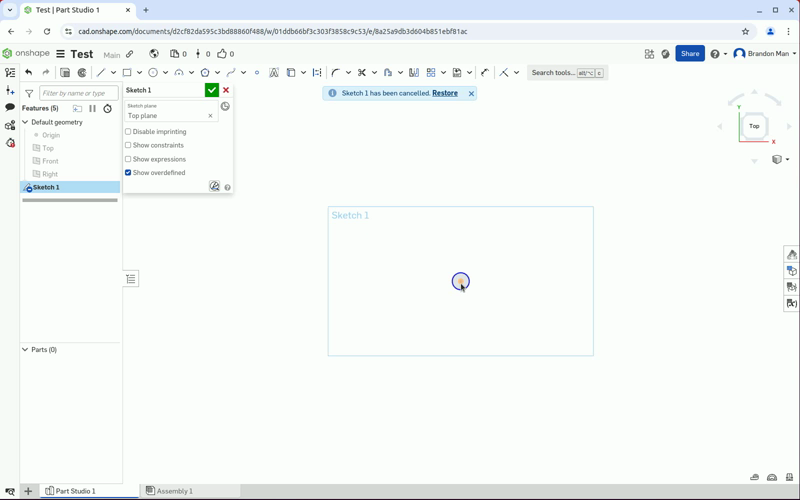
scroll(6)
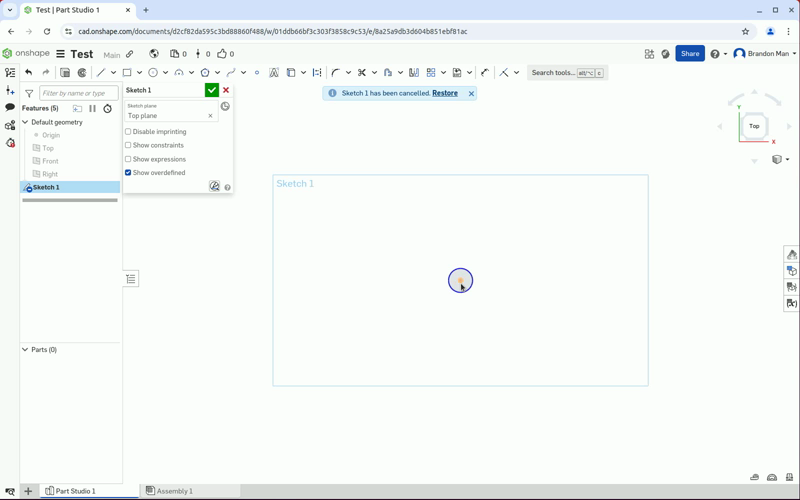
scroll(6)
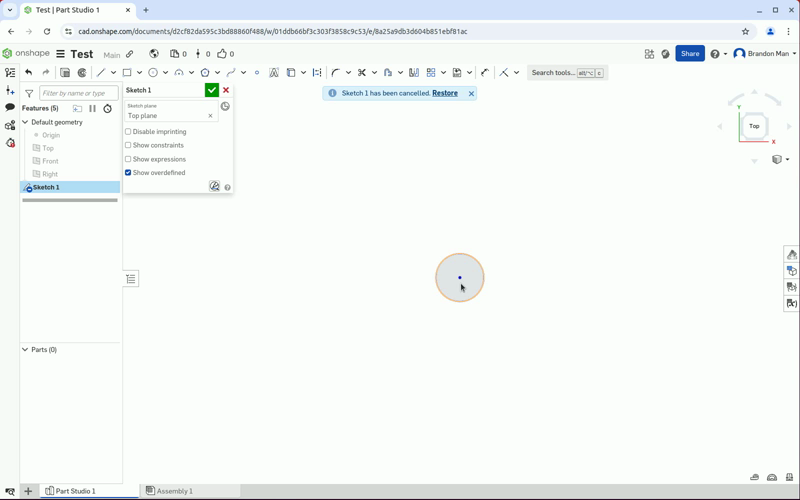
click(461, 283)
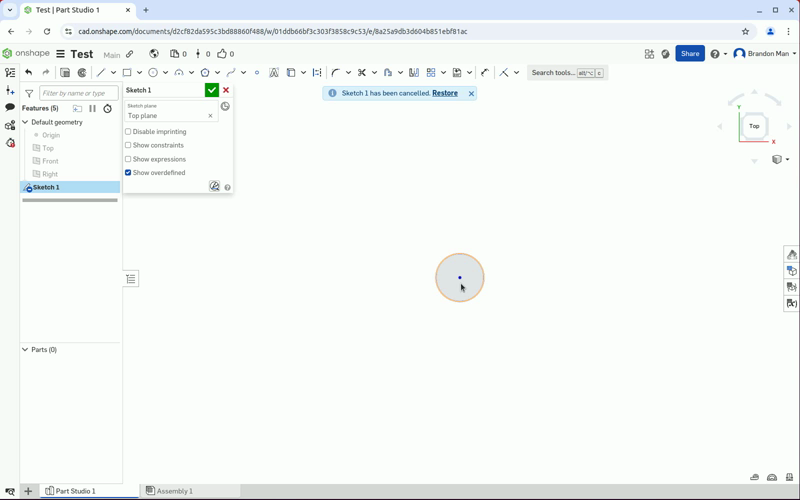
scroll(-6)
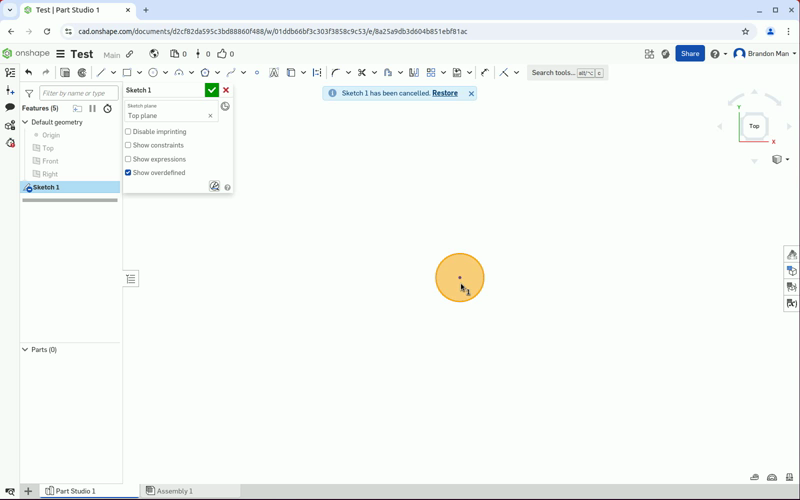
scroll(-6)
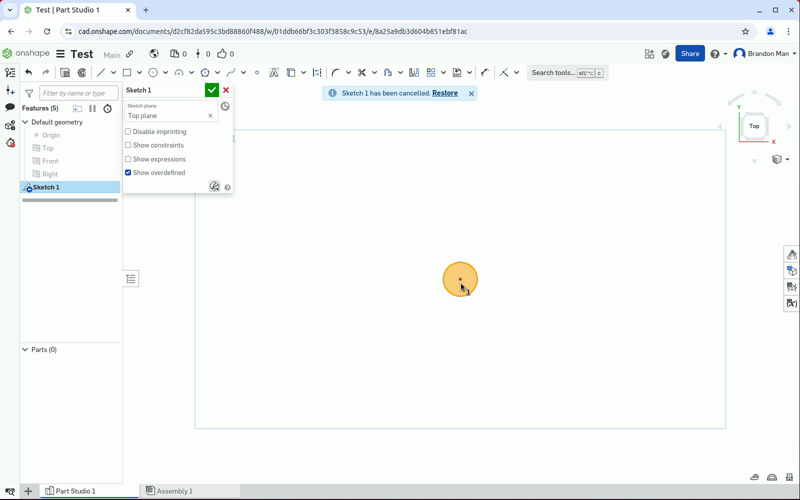
scroll(-6)
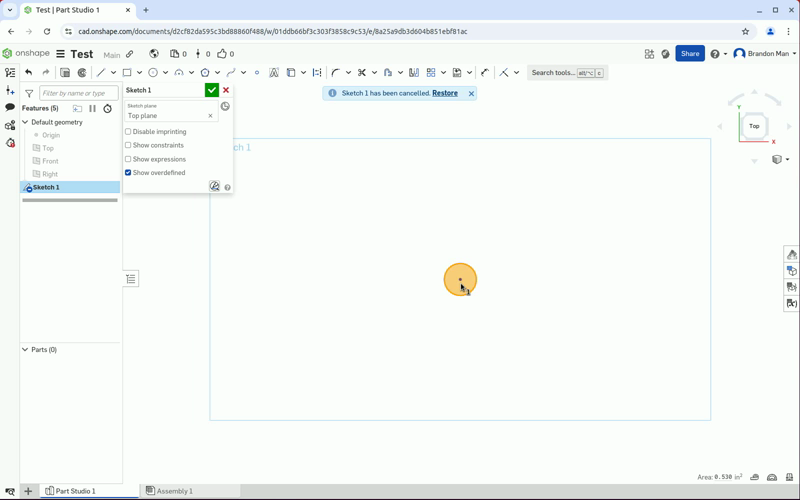
scroll(-6)
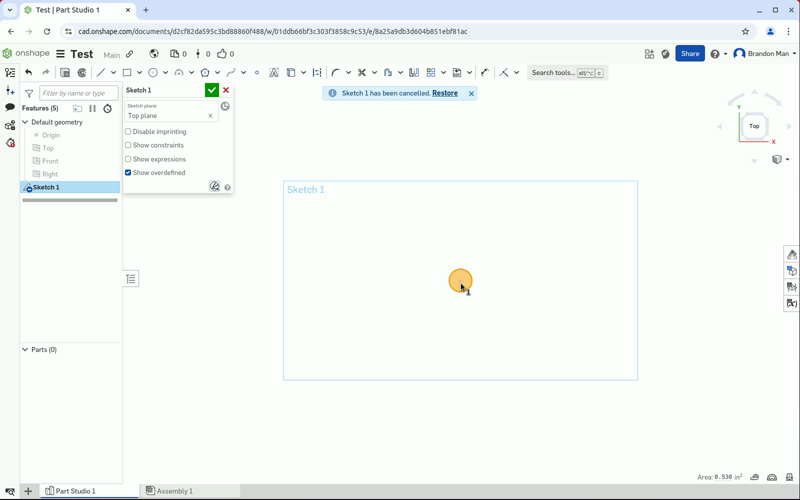
scroll(-6)
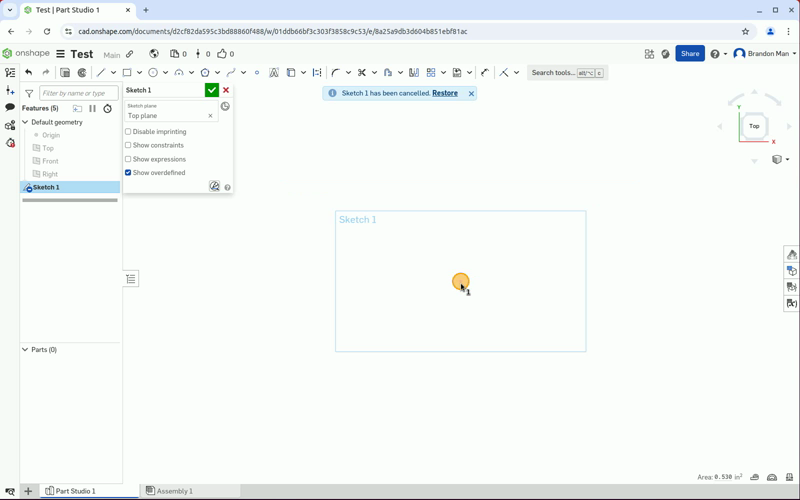
scroll(-6)
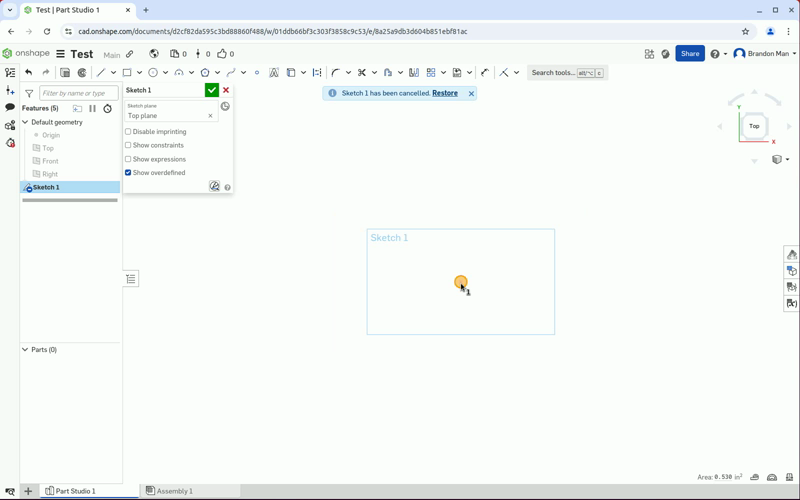
scroll(-6)
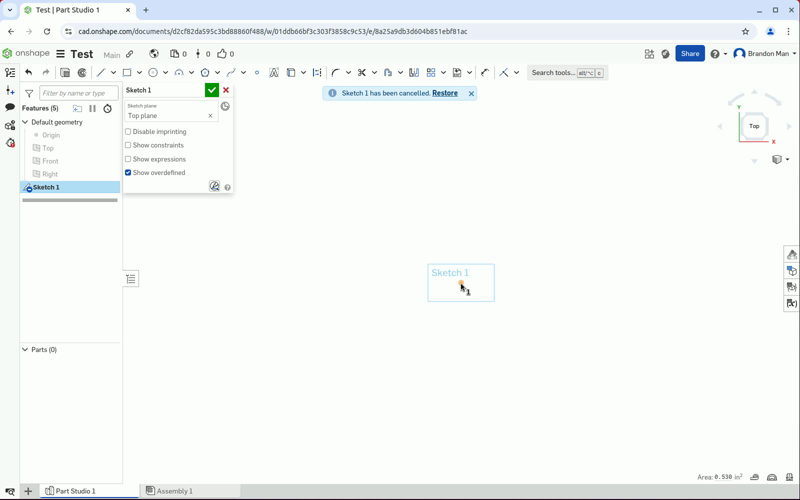
mouse_move(73, 352)
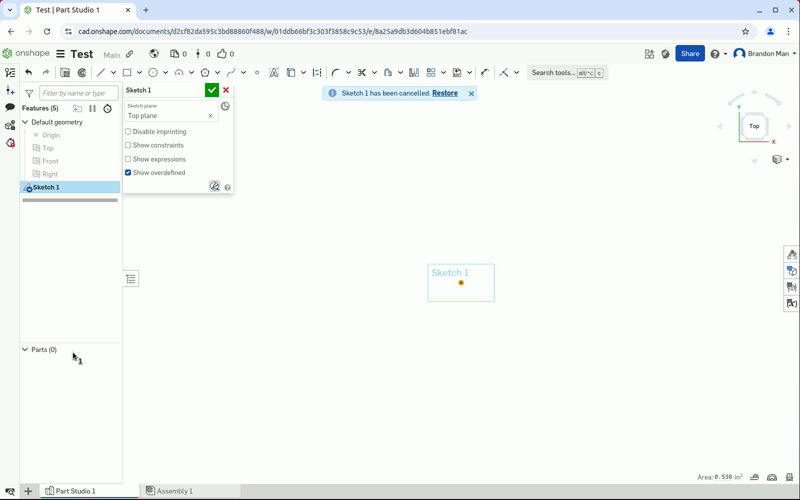
key(shift+y)
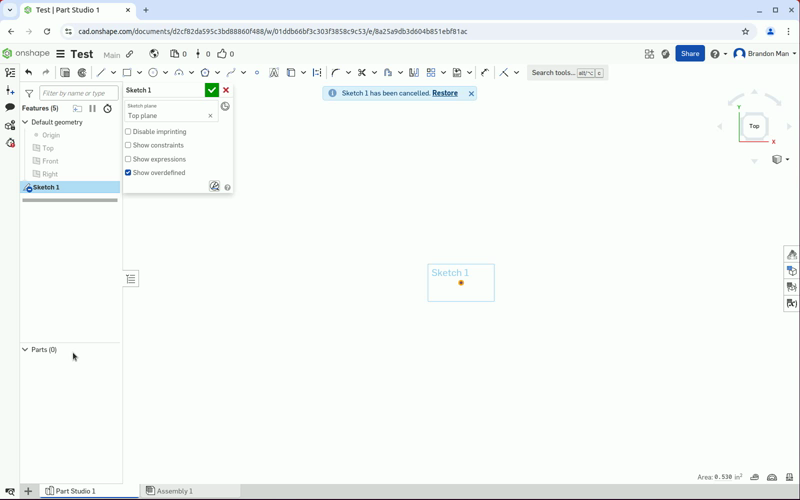
key(shift+e)
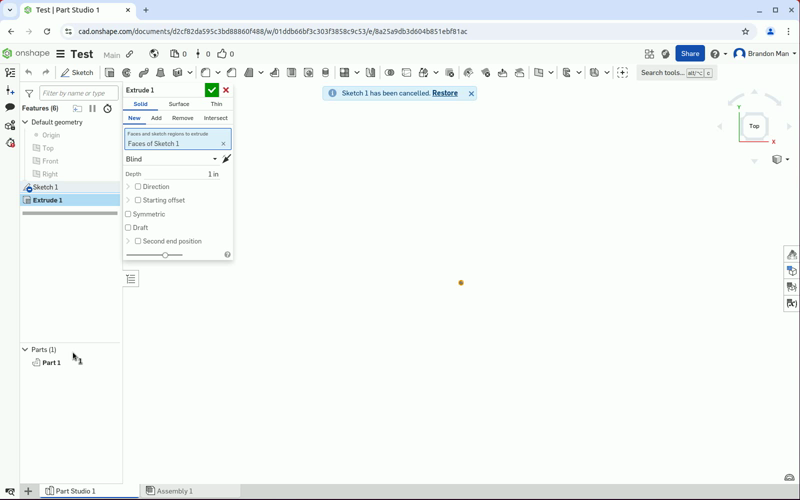
mouse_move(143, 106)
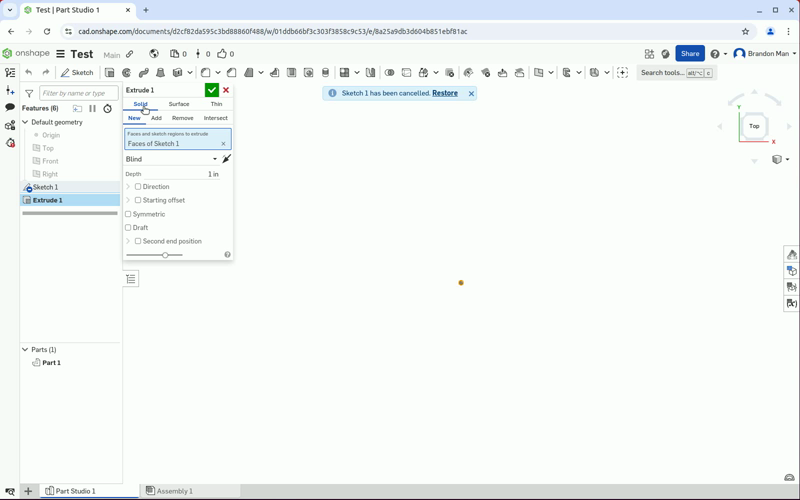
click(143, 106)
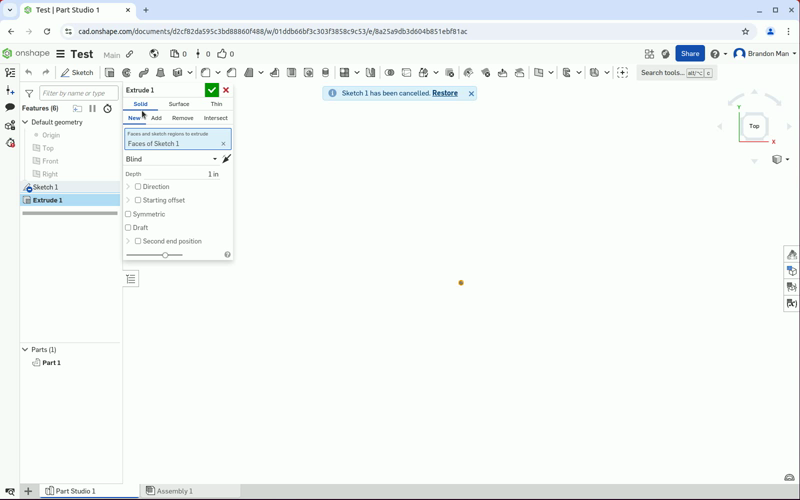
mouse_move(137, 120)
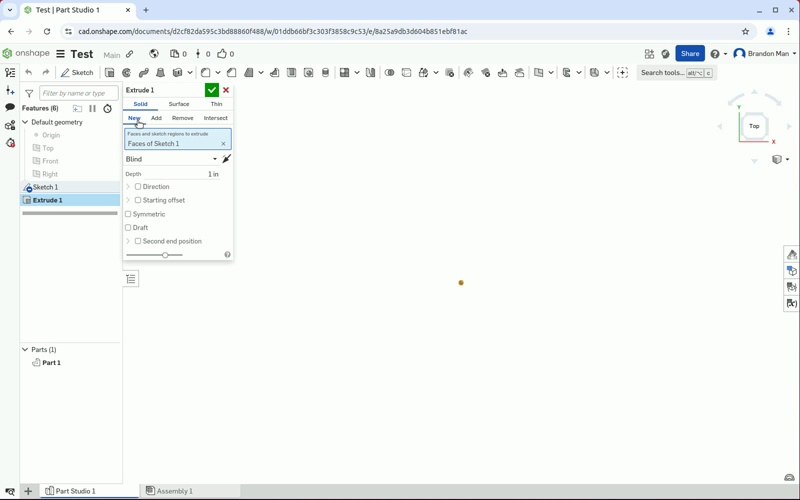
click(137, 120)
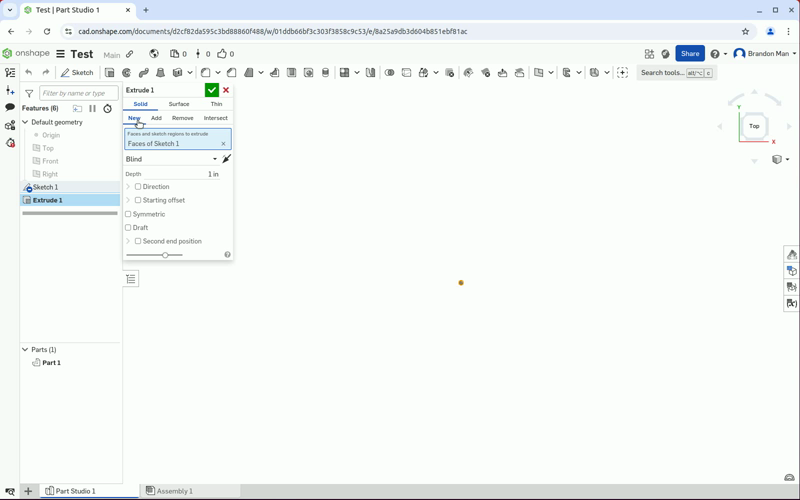
key(tab, 4)
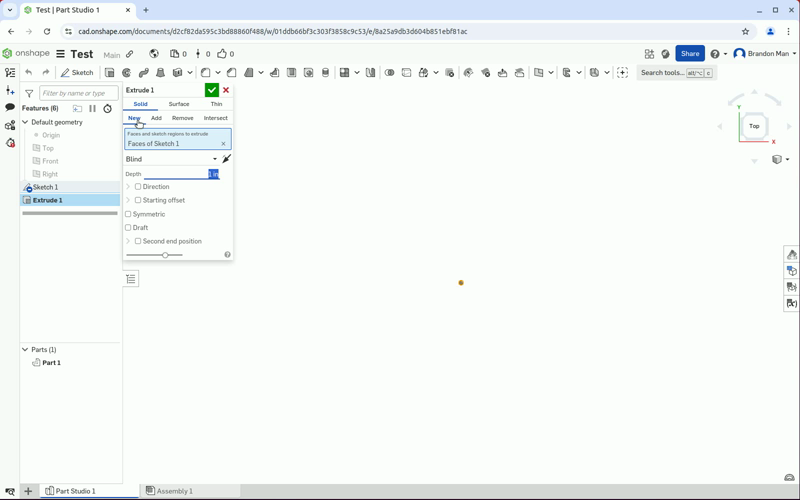
text(23.108)
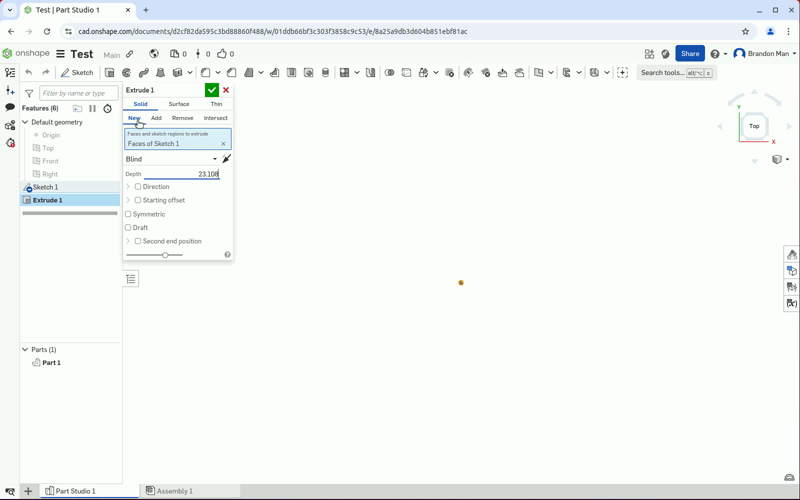
key(enter)
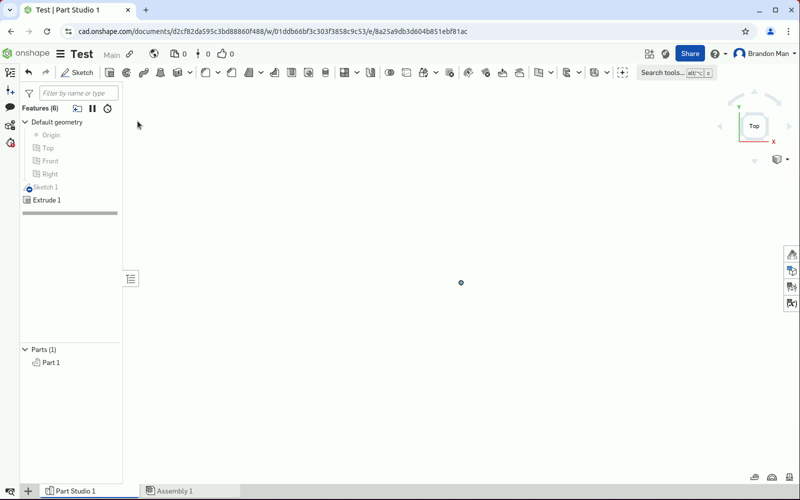
key(shift+h)
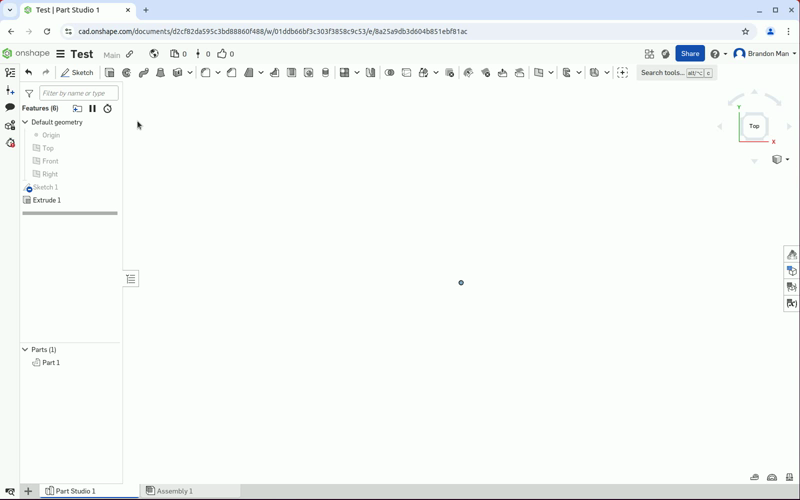
key(shift+h)
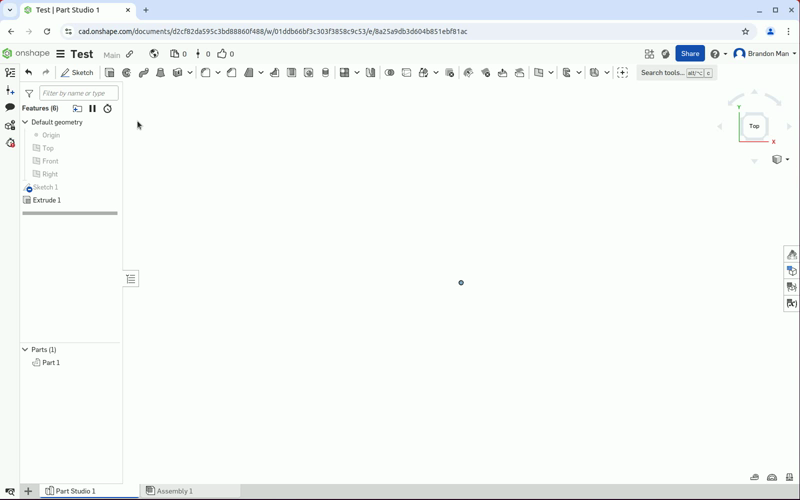
mouse_move(73, 189)
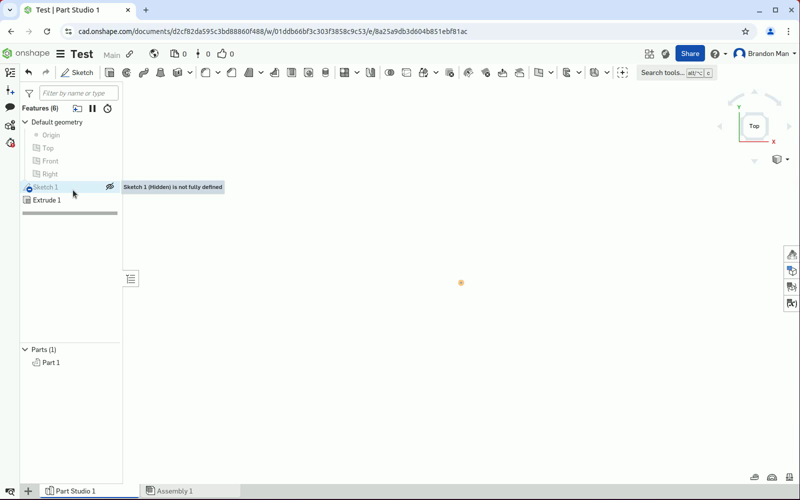
click(73, 189)
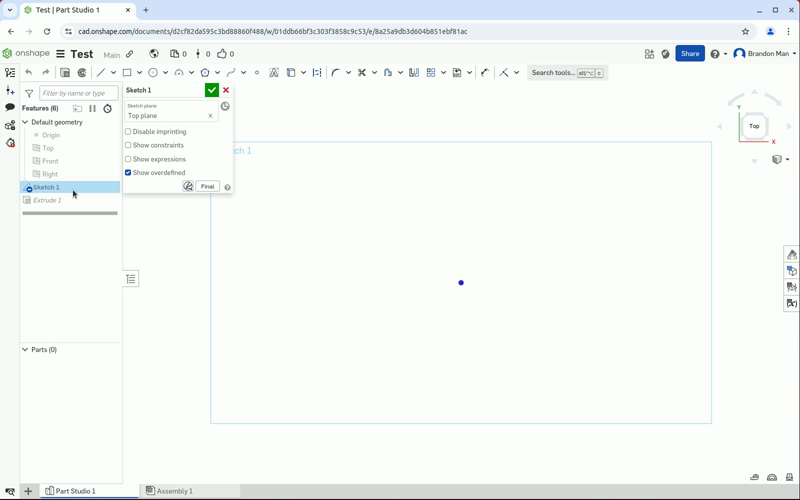
mouse_move(229, 92)
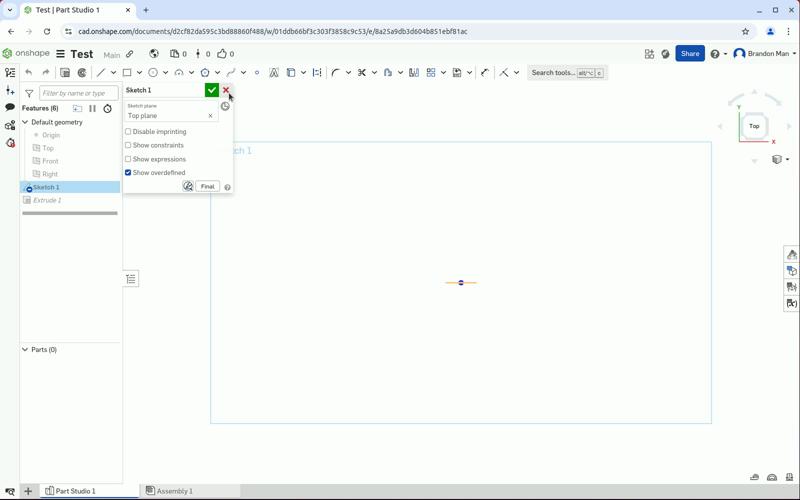
click(229, 92)
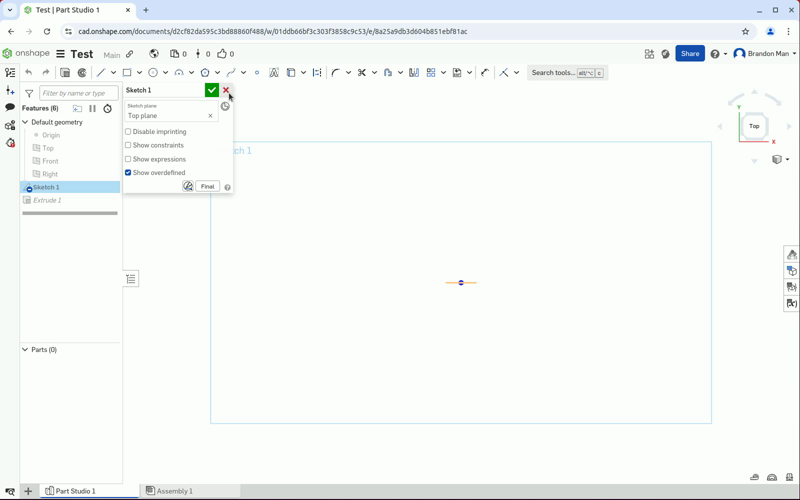
key(shift+s)
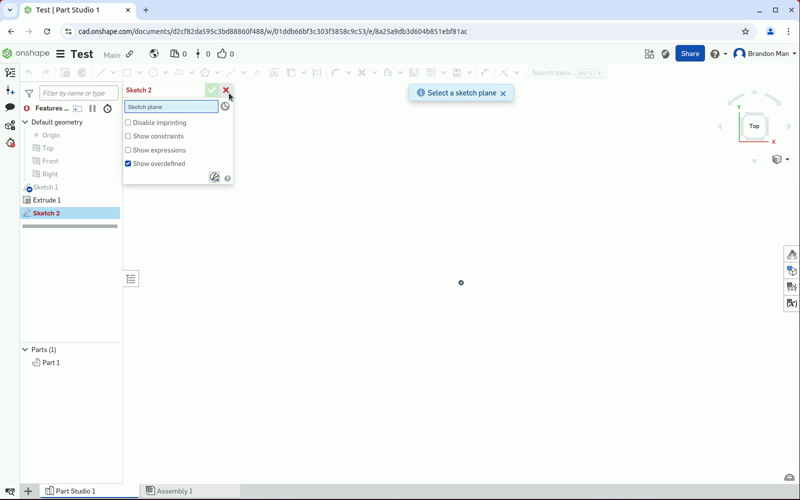
mouse_move(73, 150)
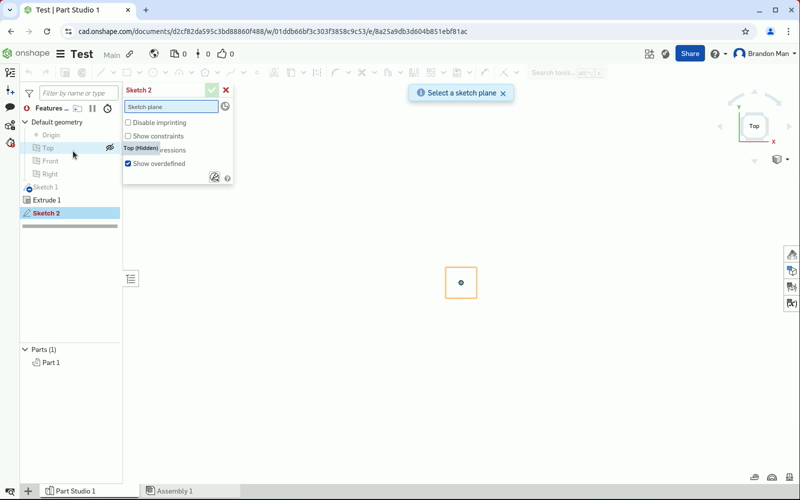
click(73, 150)
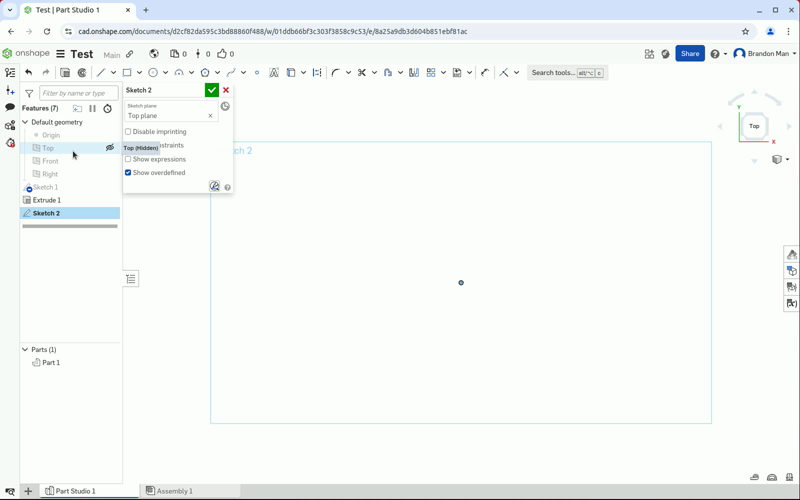
mouse_move(73, 352)
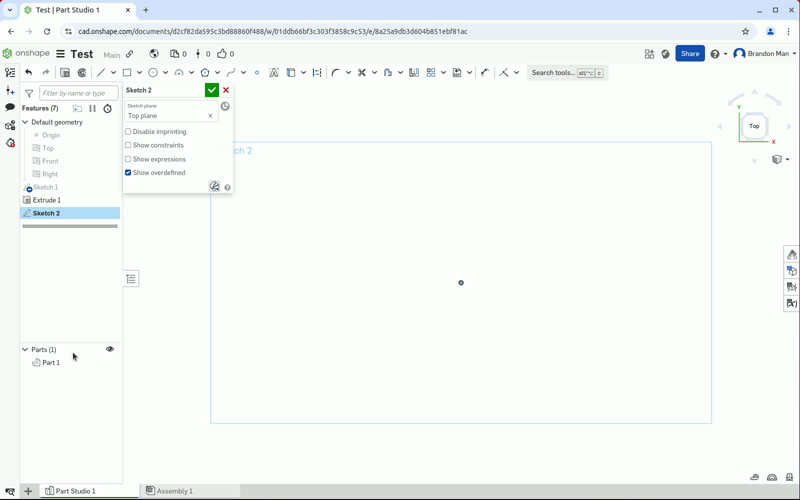
key(y)
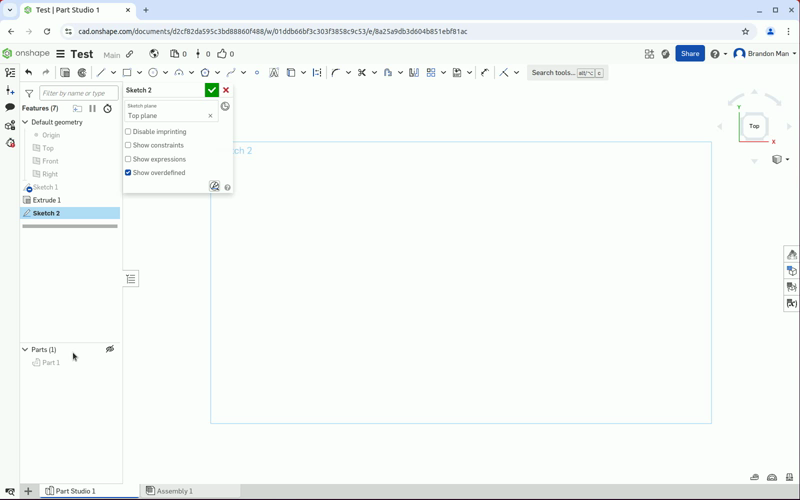
key(c)
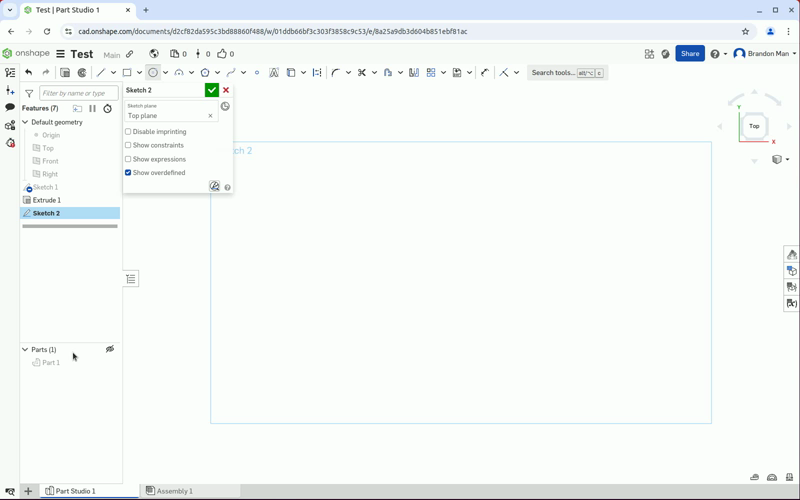
key_down(shift)
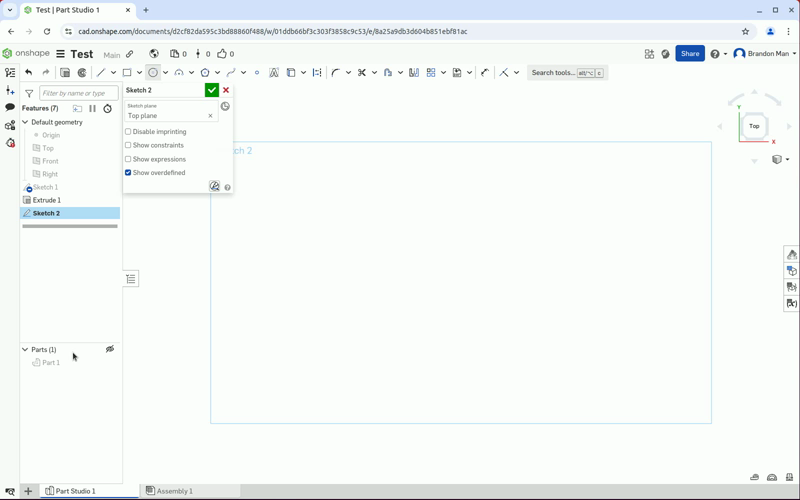
mouse_move(461, 268)
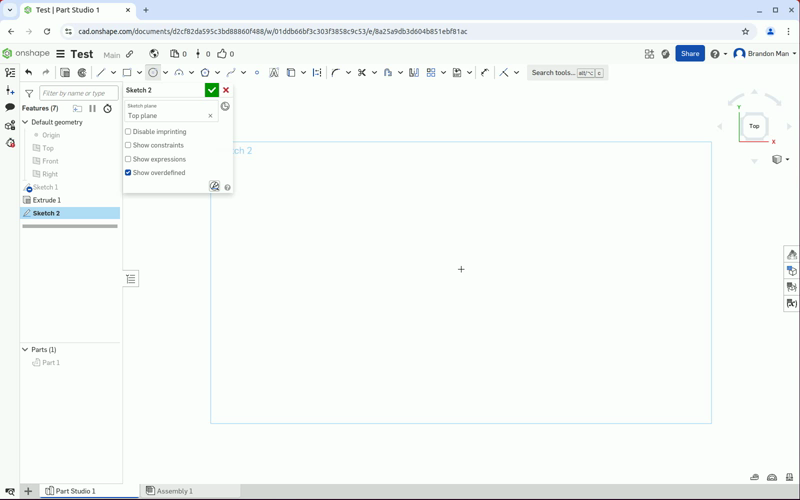
click(461, 268)
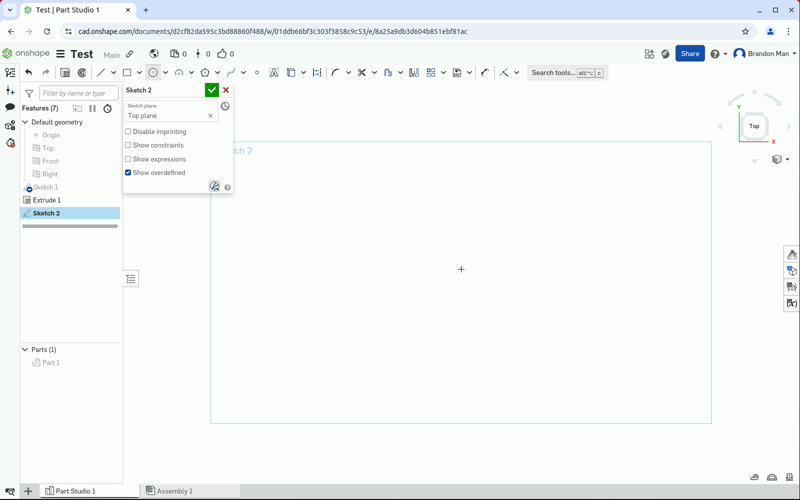
key_up(shift)
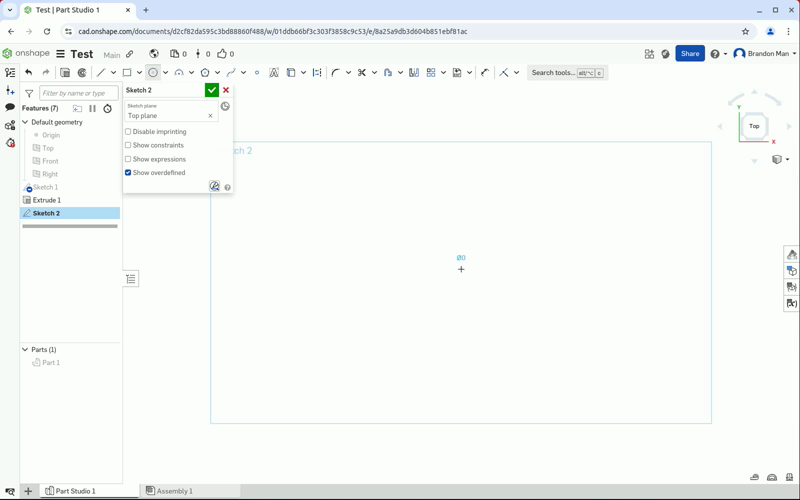
mouse_move(463, 268)
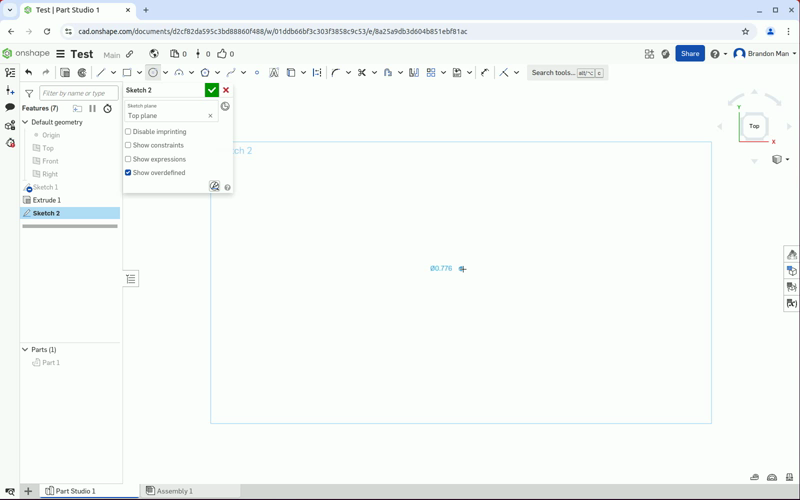
scroll(6)
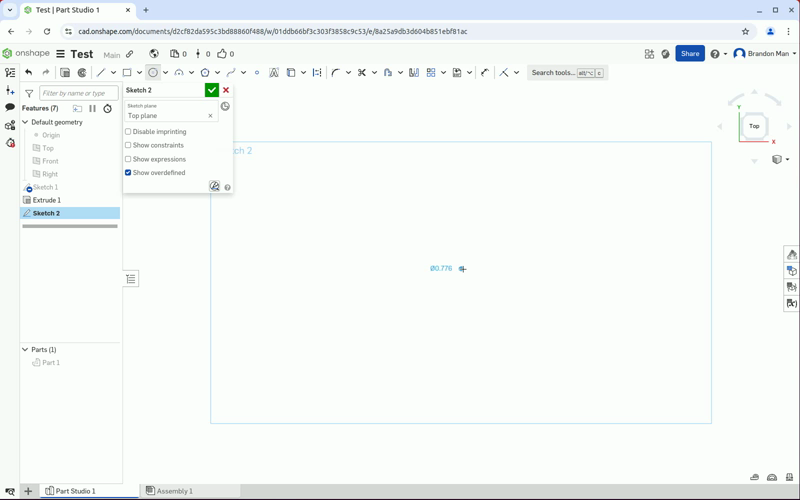
scroll(6)
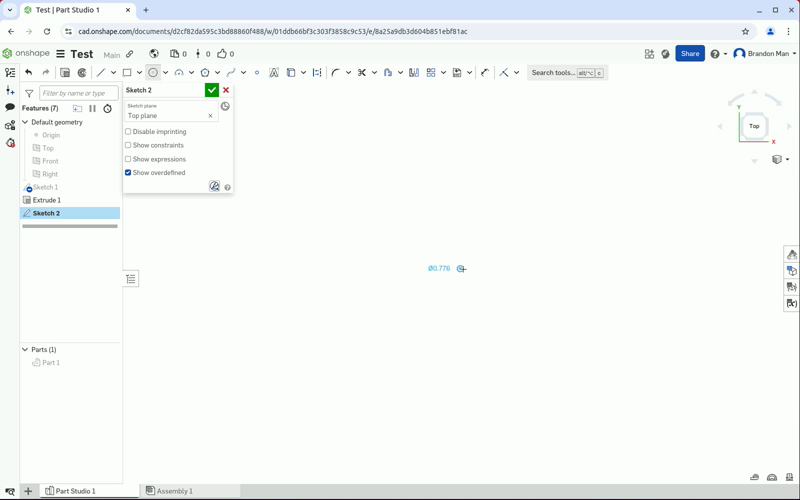
scroll(6)
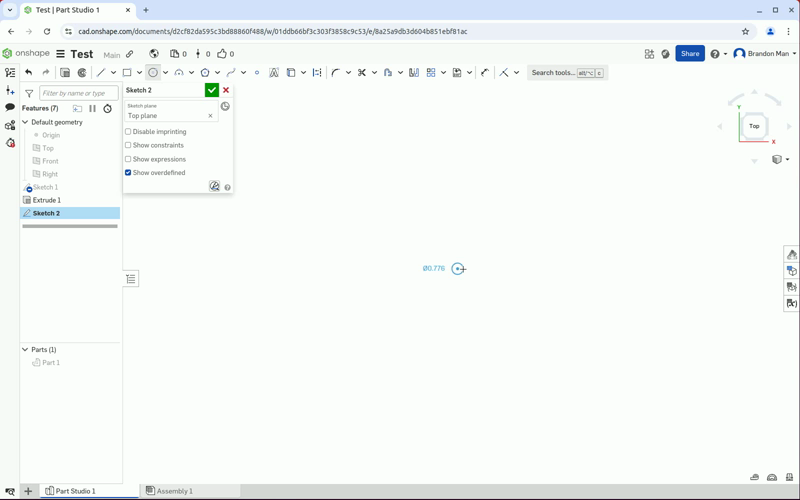
scroll(6)
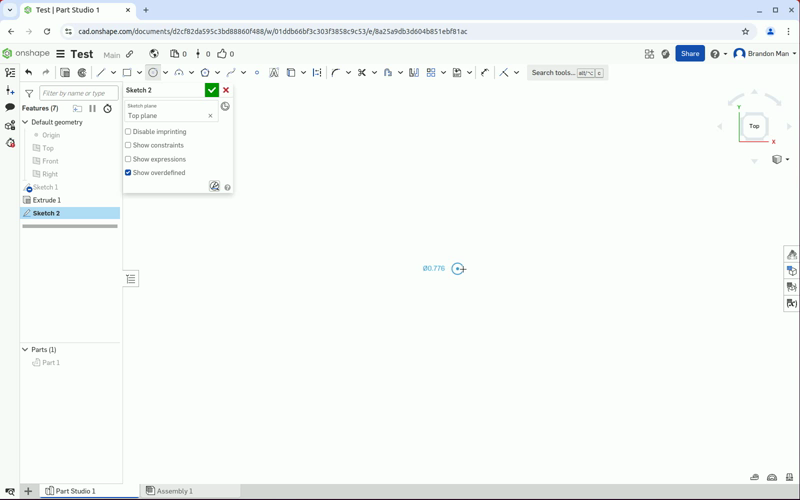
scroll(6)
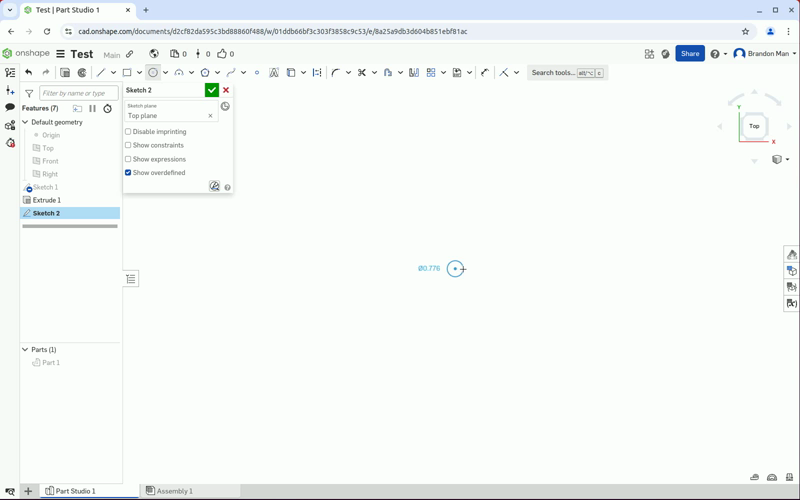
scroll(6)
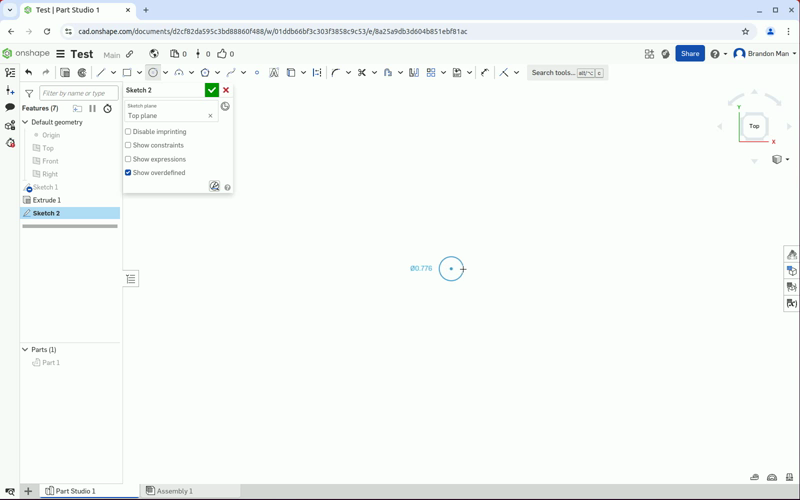
scroll(6)
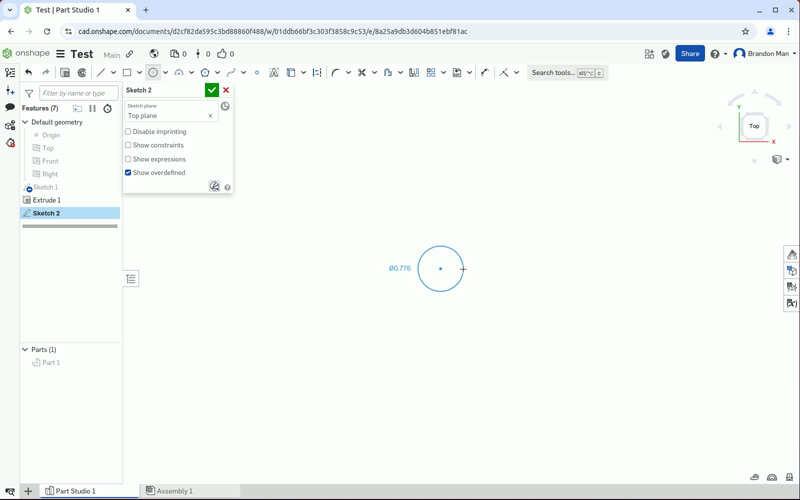
click(463, 268)
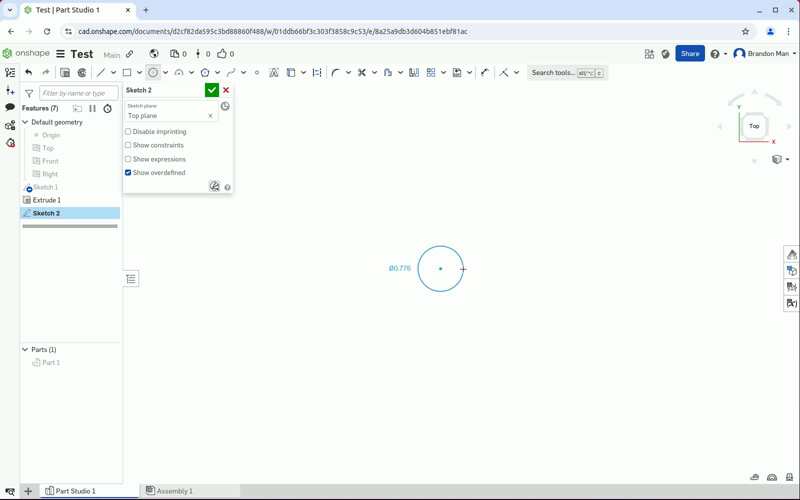
scroll(-6)
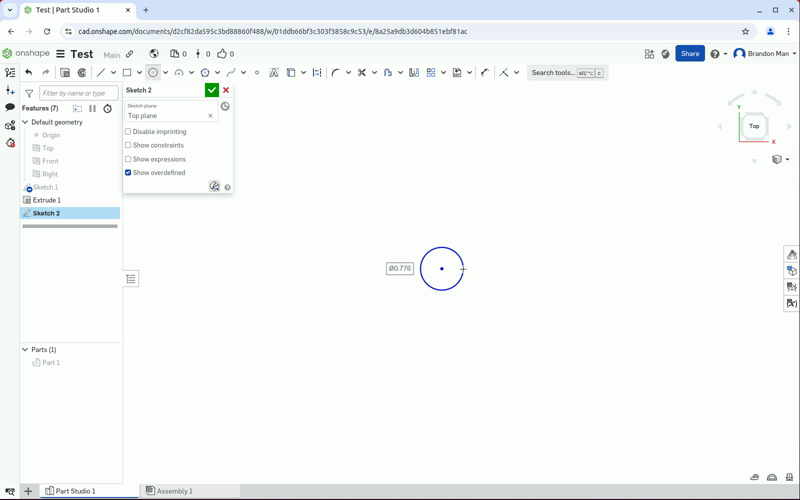
scroll(-6)
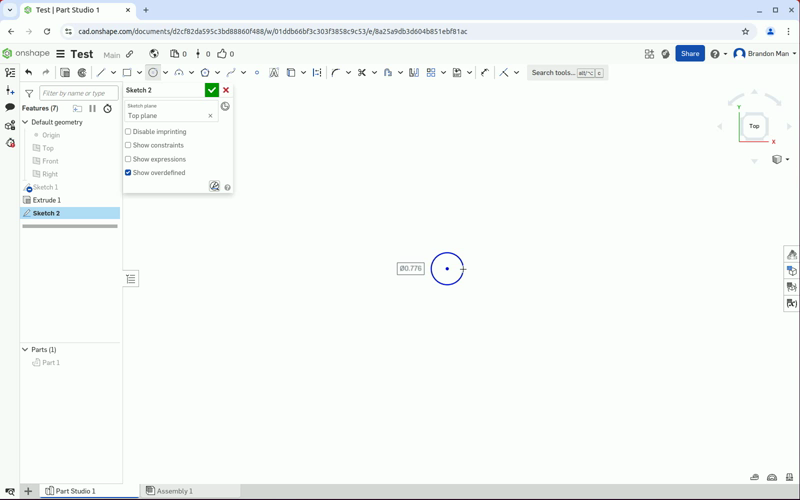
scroll(-6)
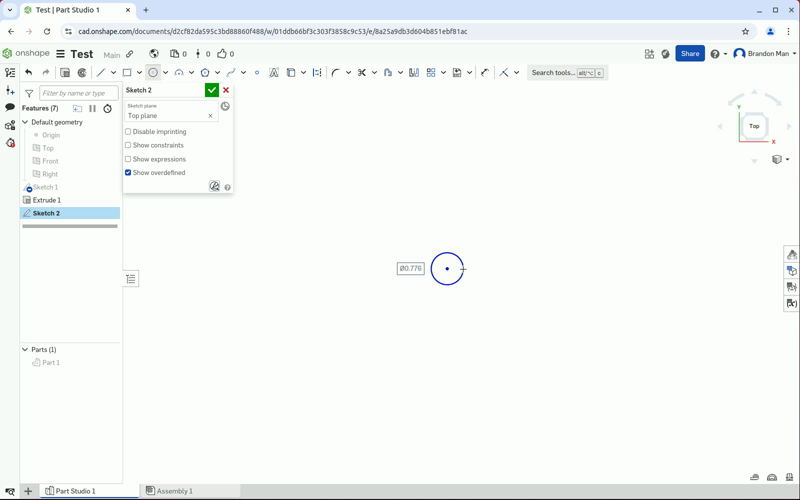
scroll(-6)
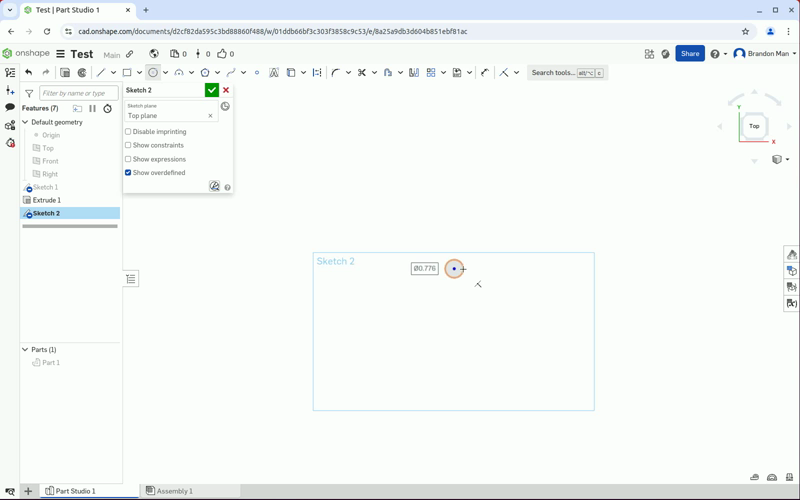
scroll(-6)
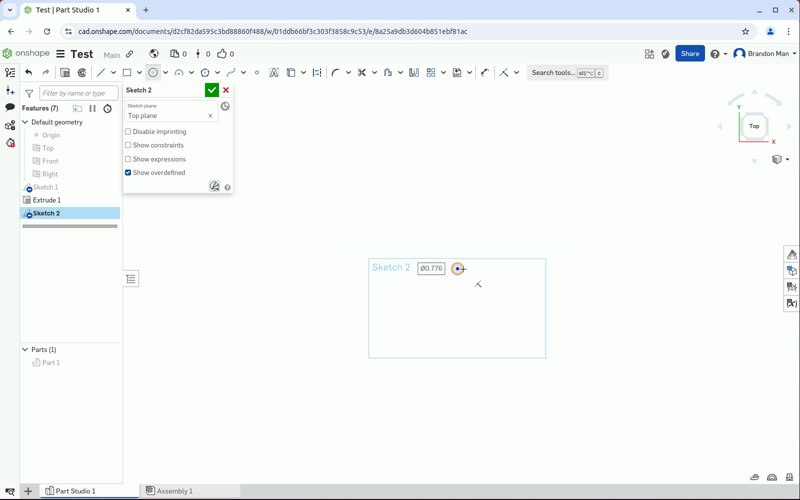
scroll(-6)
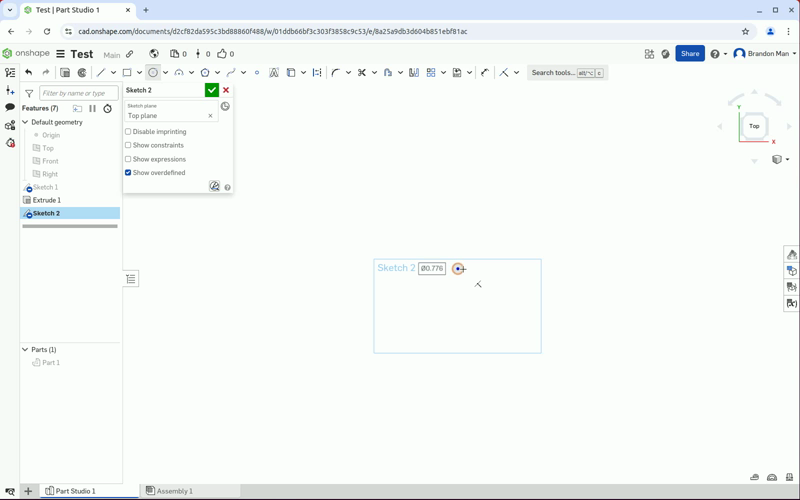
scroll(-6)
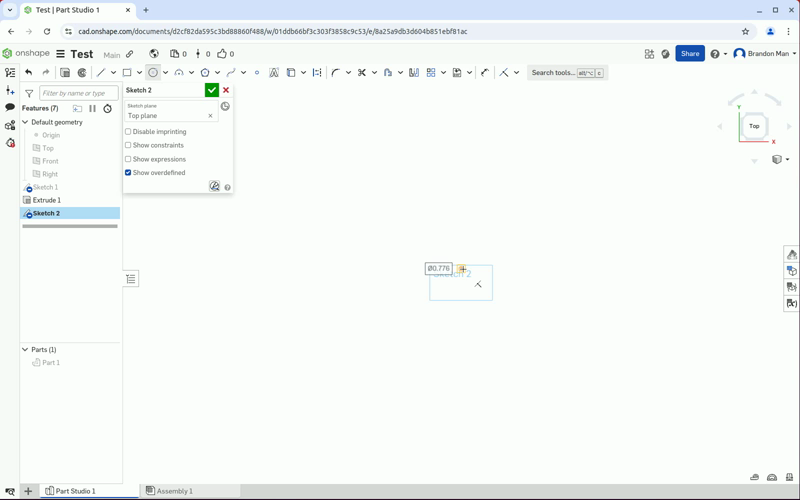
key(esc)
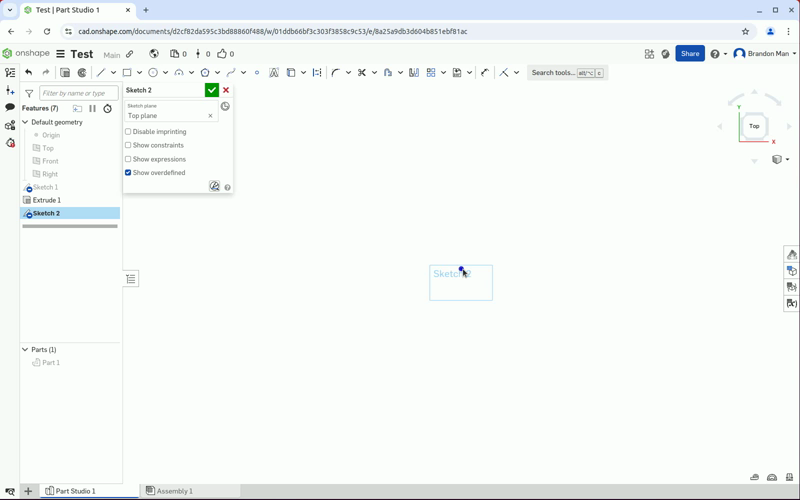
mouse_move(460, 268)
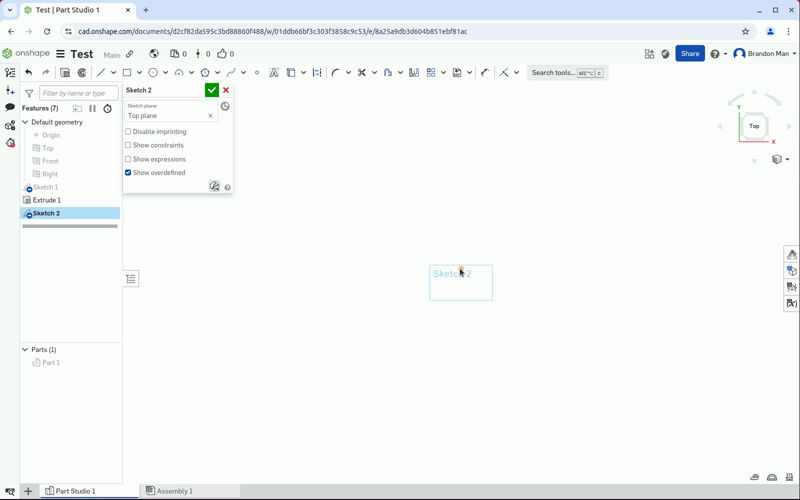
scroll(6)
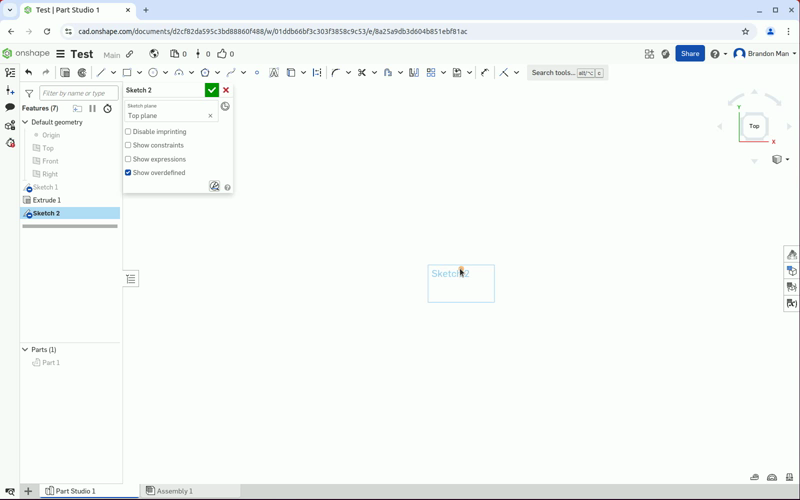
scroll(6)
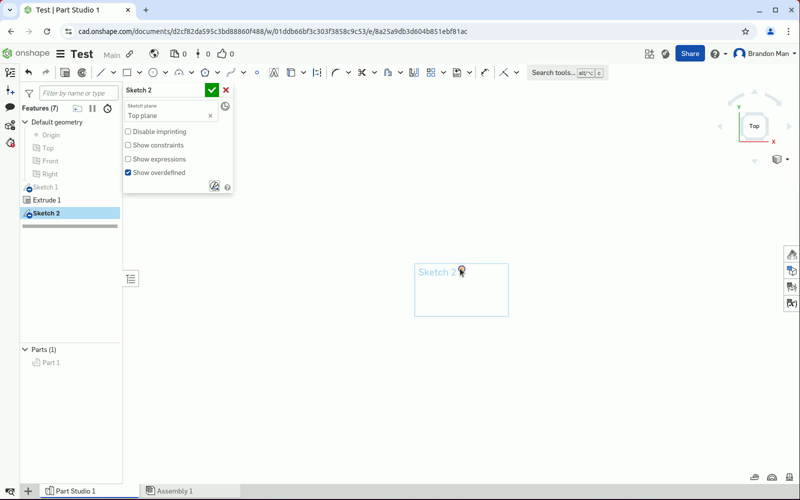
scroll(6)
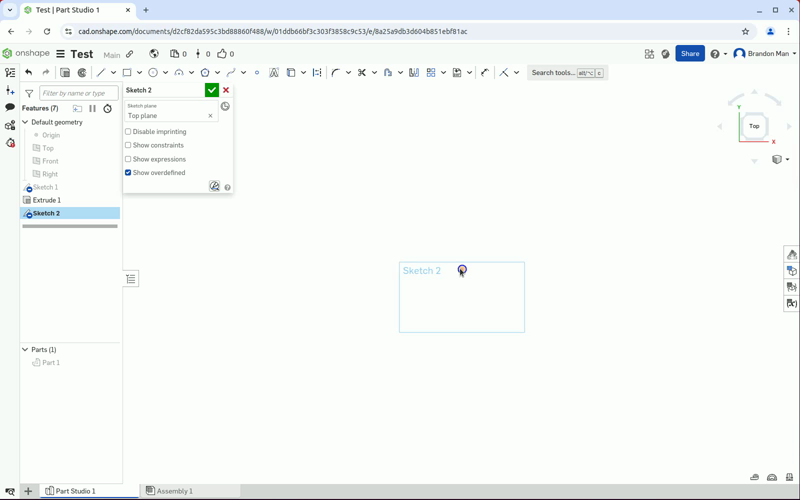
scroll(6)
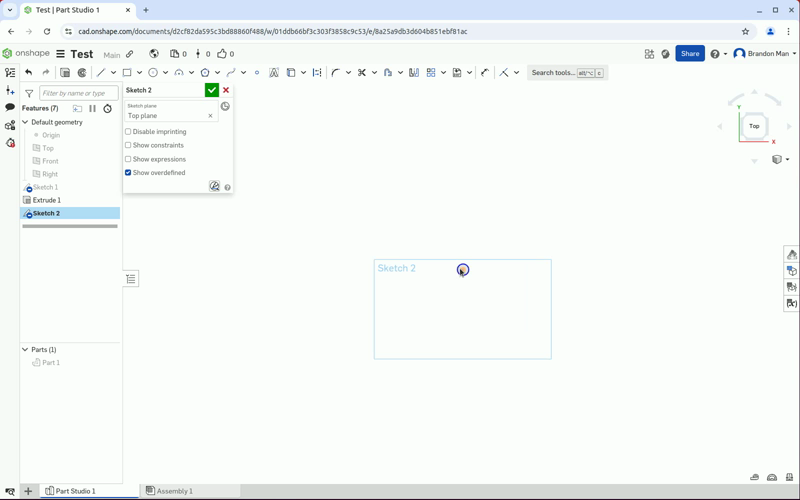
scroll(6)
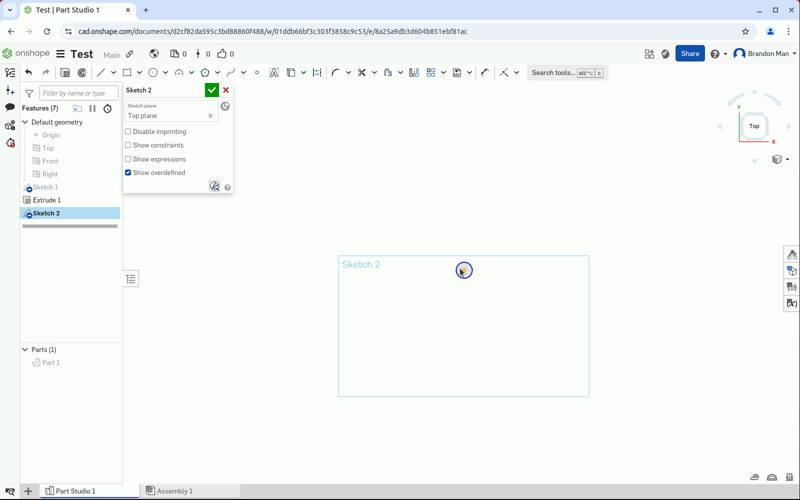
scroll(6)
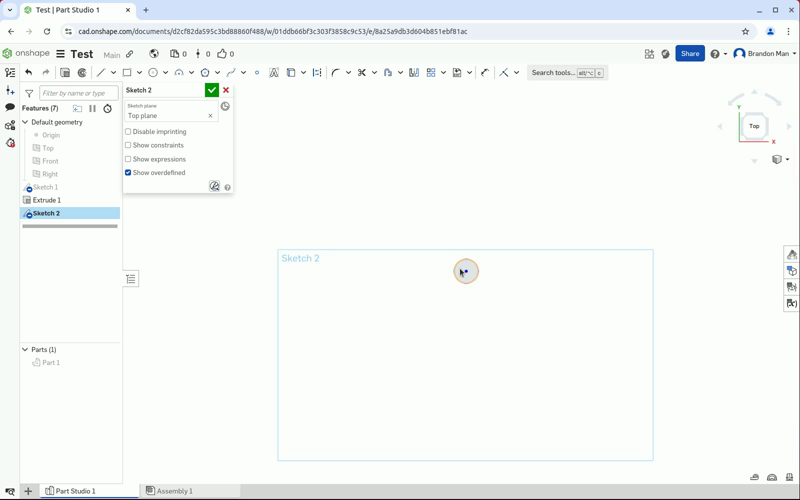
scroll(6)
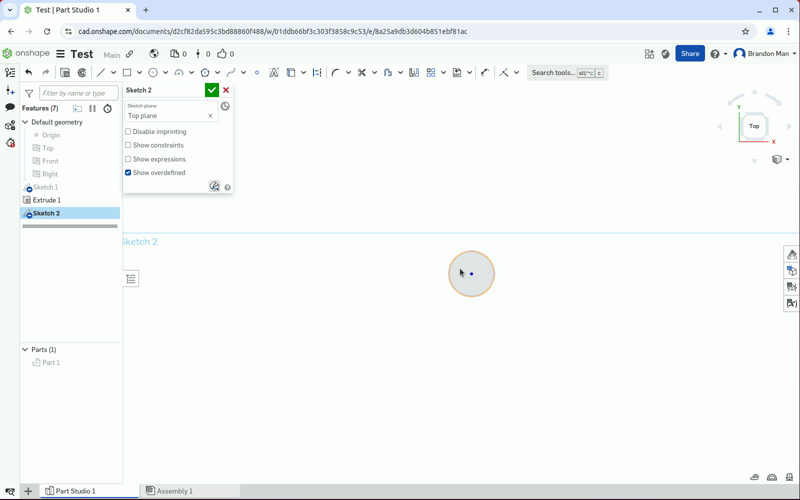
click(460, 268)
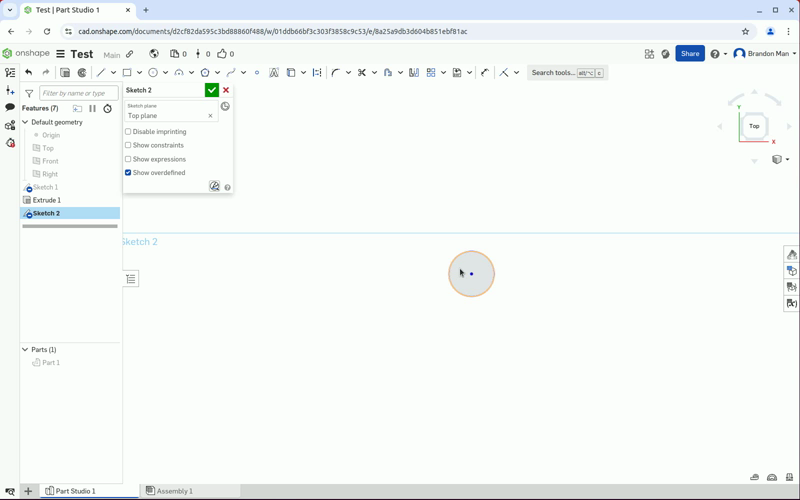
scroll(-6)
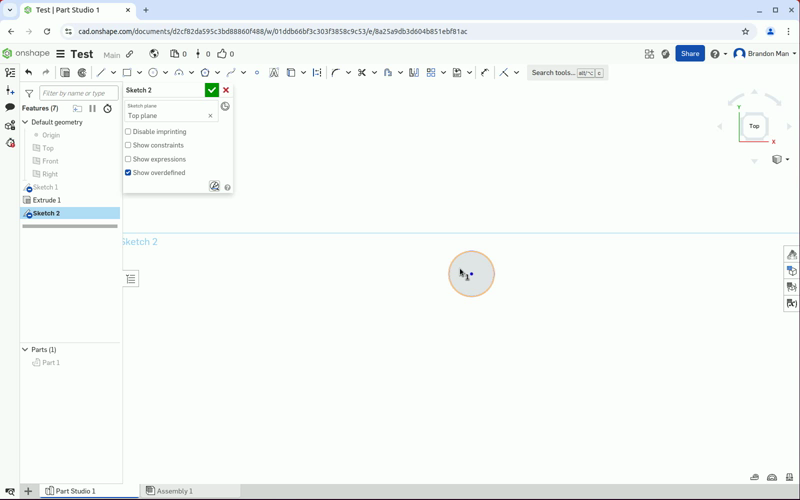
scroll(-6)
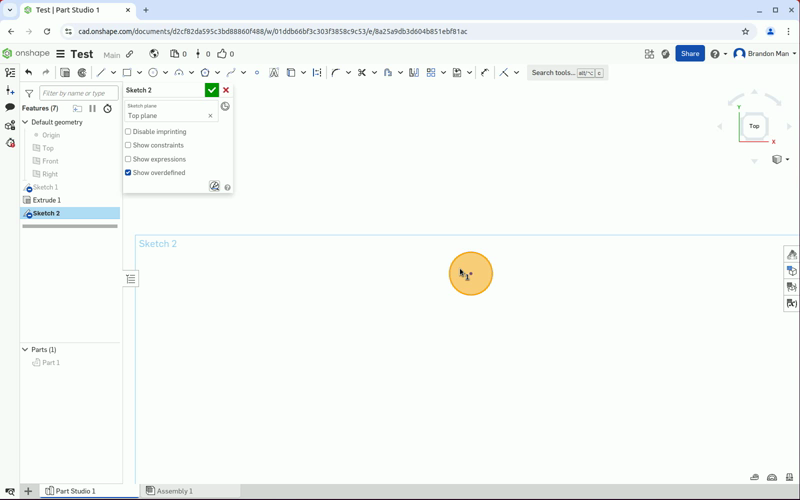
scroll(-6)
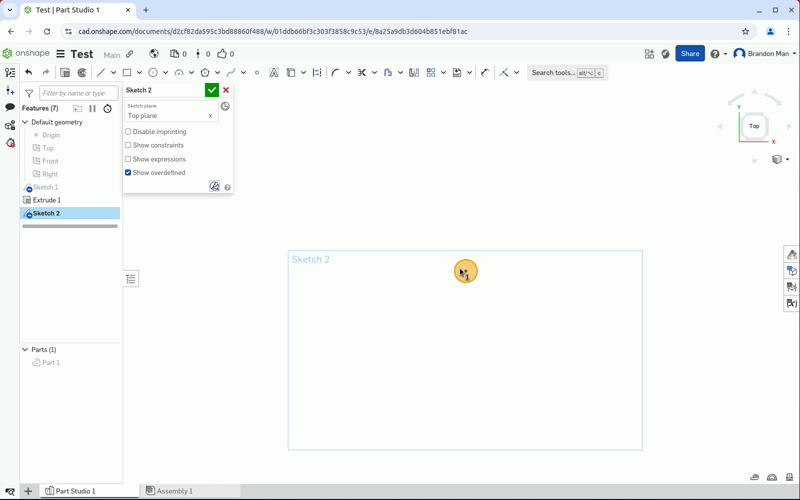
scroll(-6)
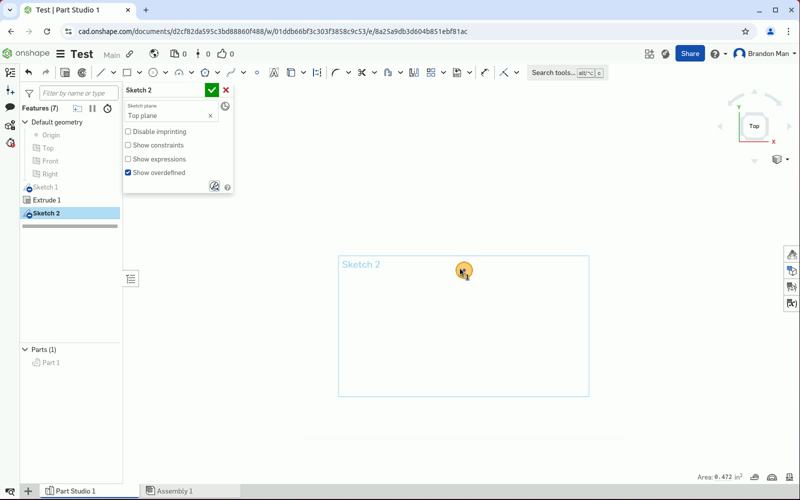
scroll(-6)
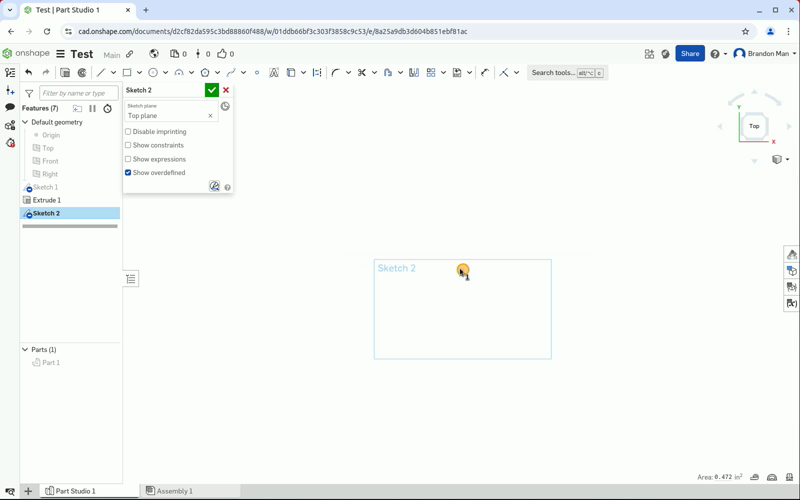
scroll(-6)
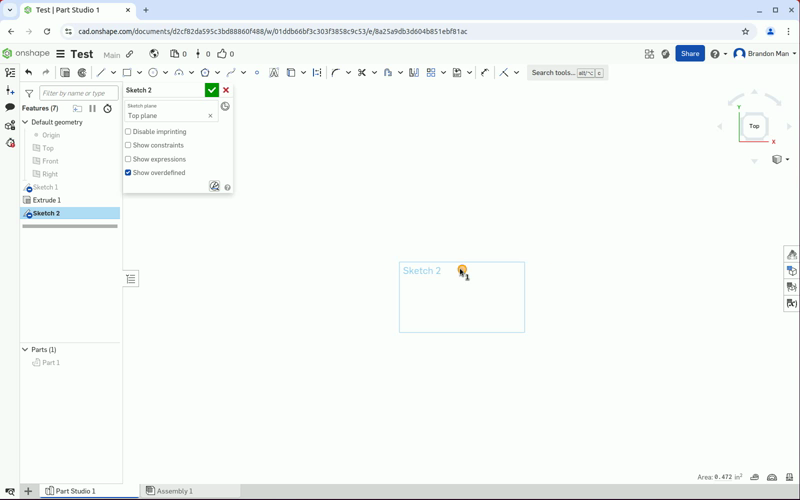
scroll(-6)
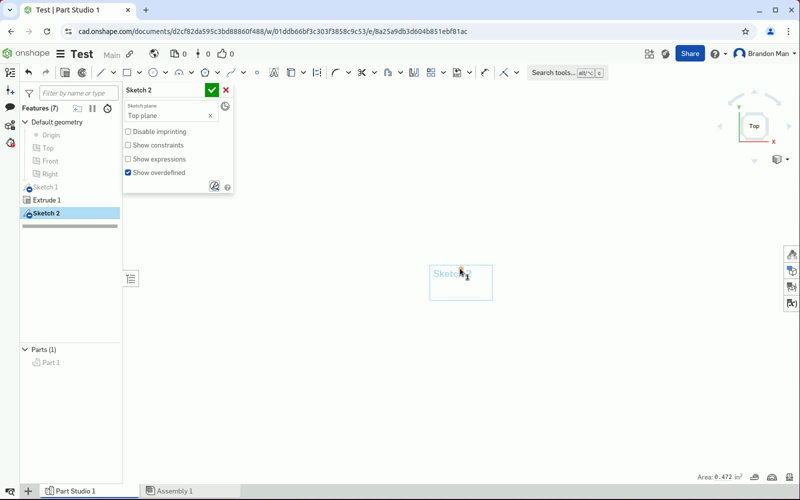
mouse_move(73, 352)
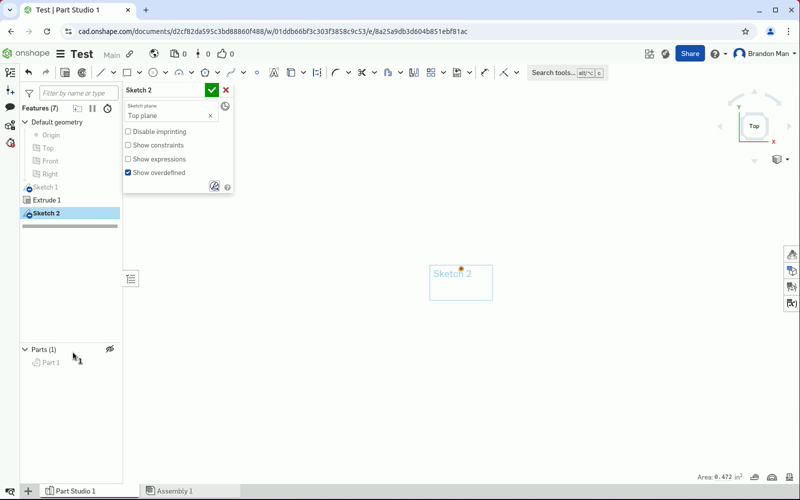
key(shift+y)
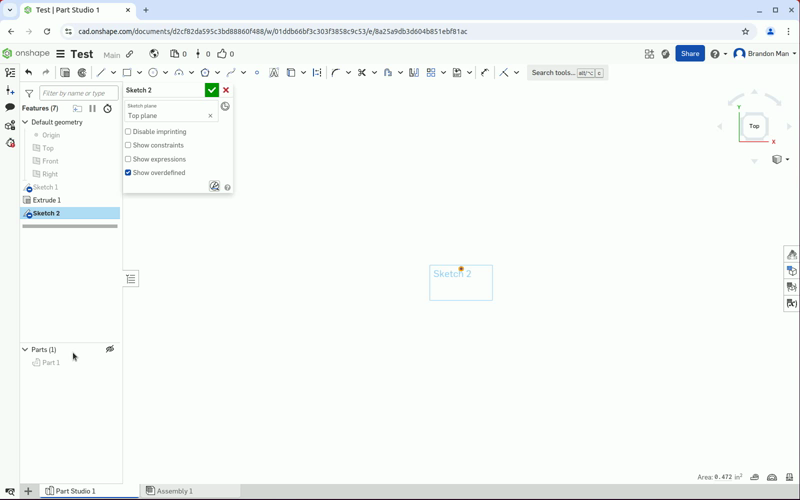
key(shift+e)
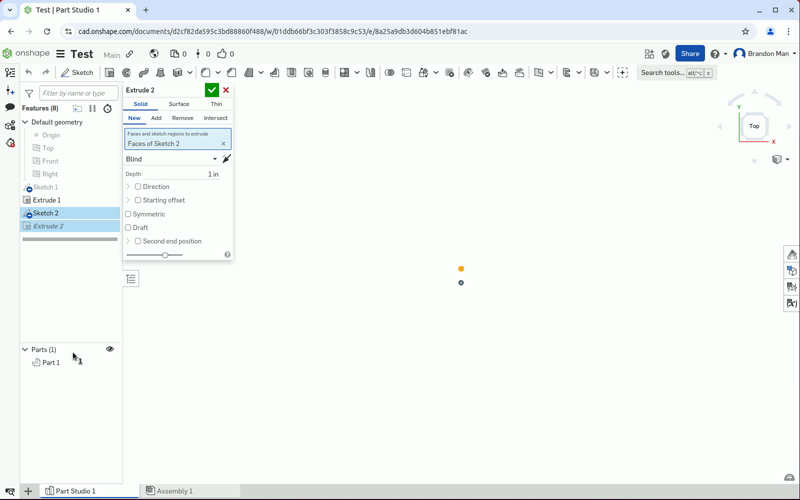
mouse_move(143, 106)
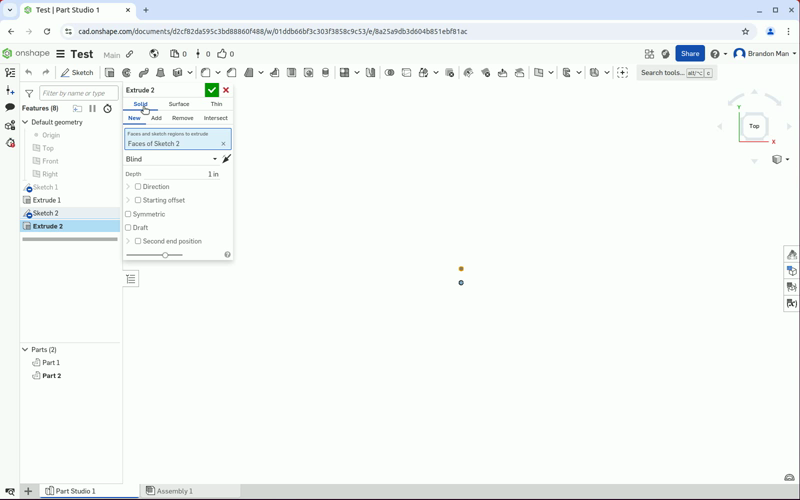
click(143, 106)
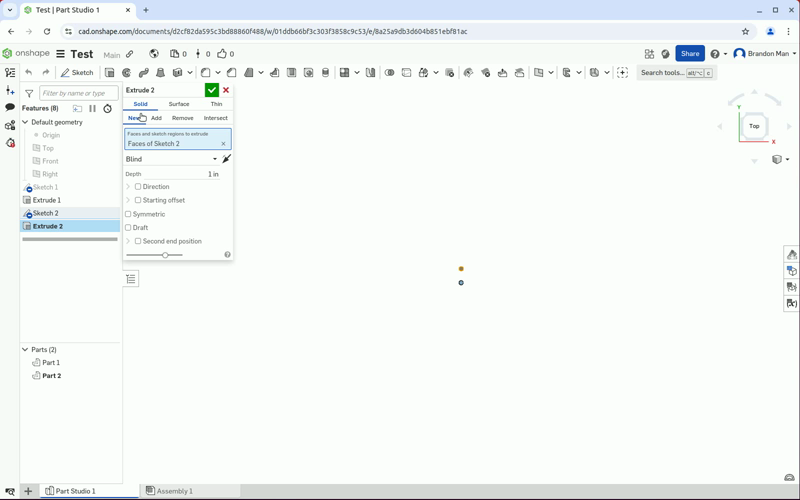
mouse_move(137, 120)
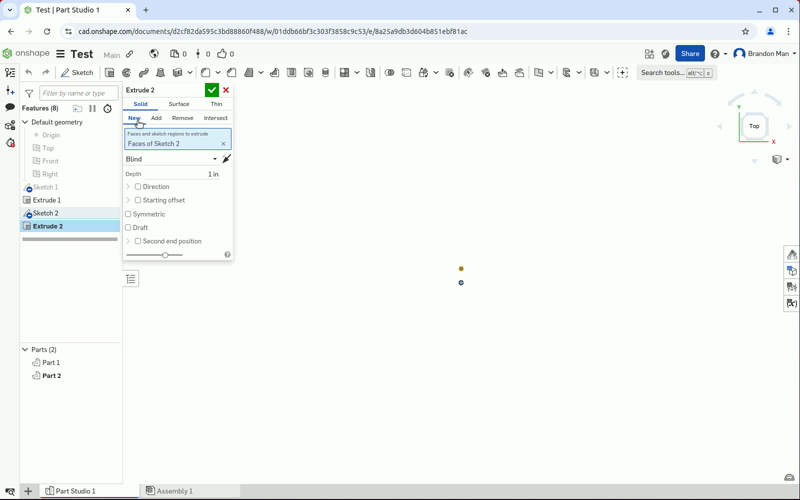
click(137, 120)
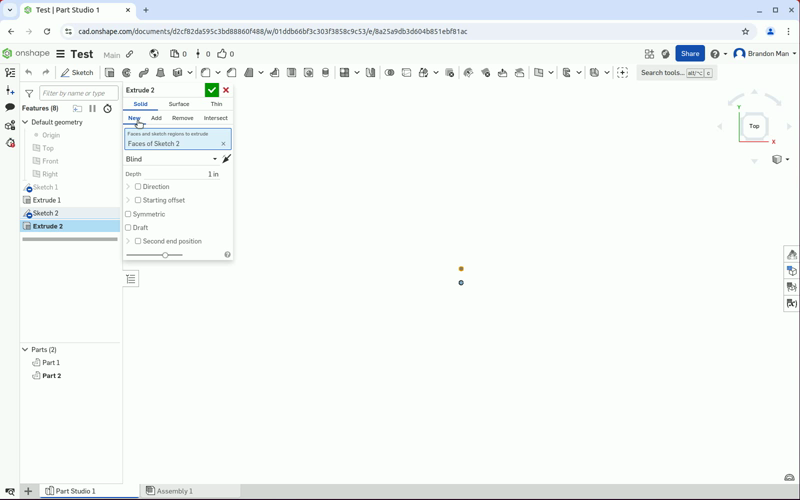
key(tab, 4)
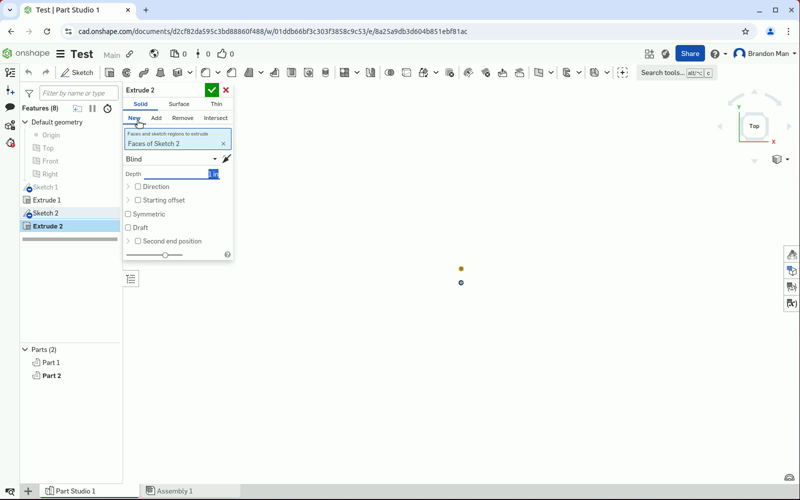
text(23.108)
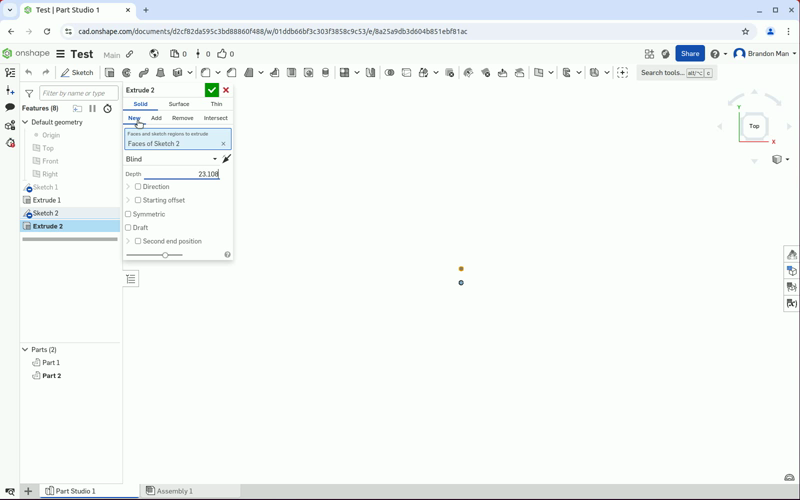
key(enter)
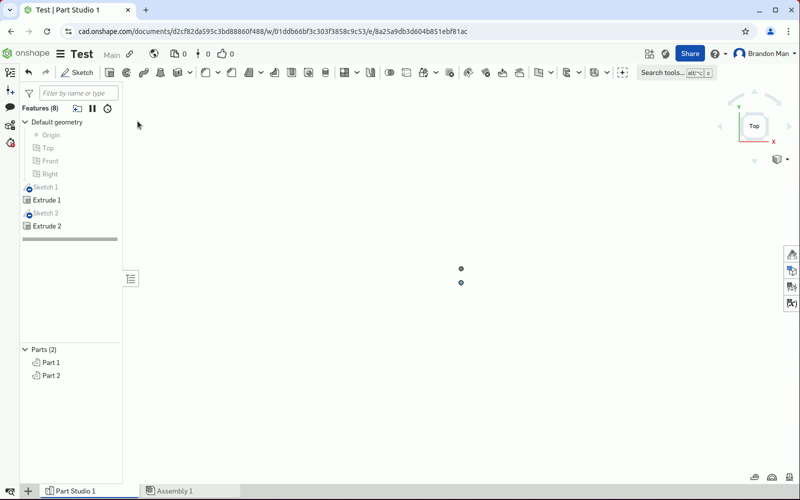
key(shift+h)
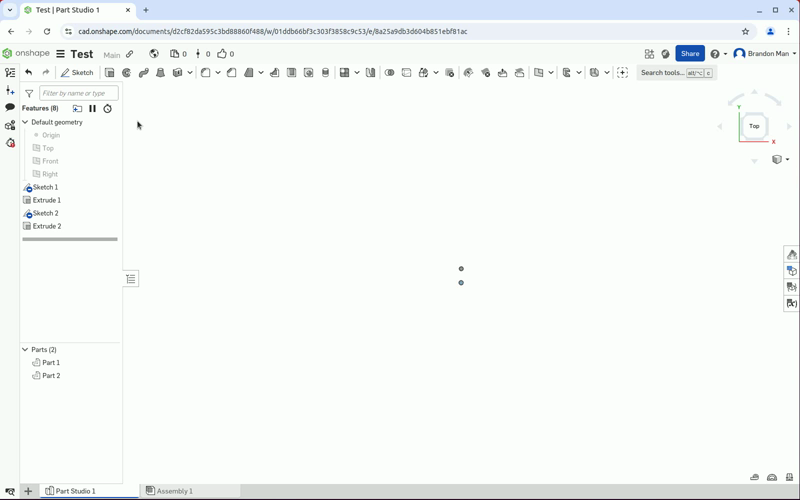
key(shift+h)
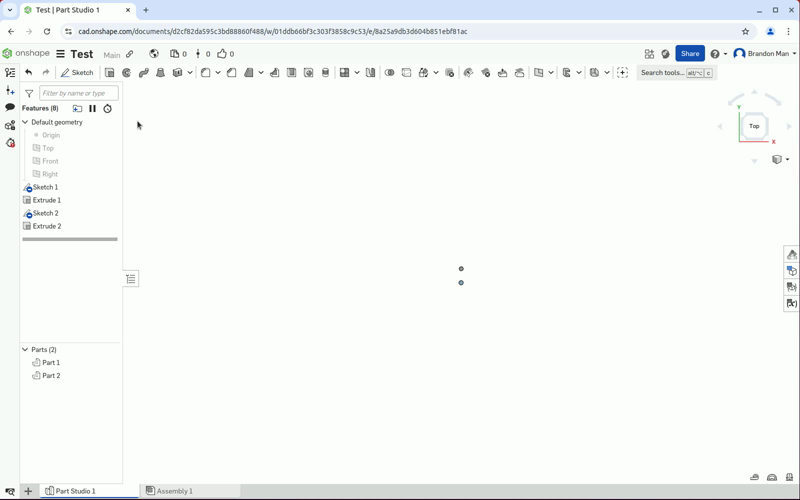
key(shift+7)
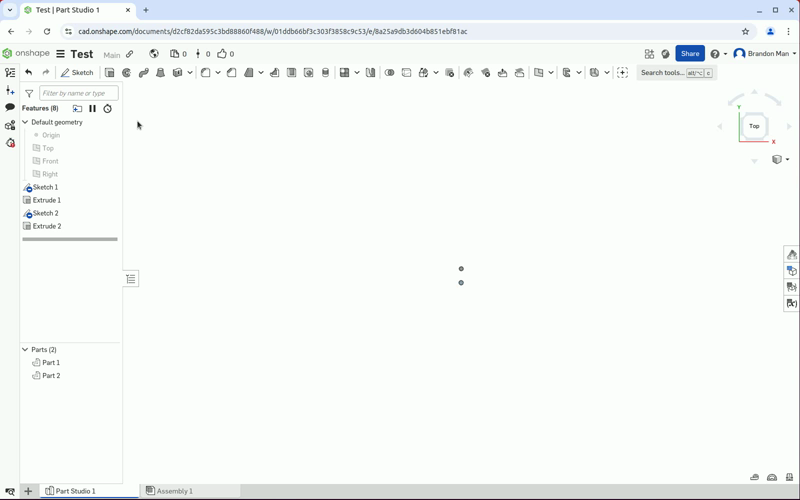
key(up, 3)
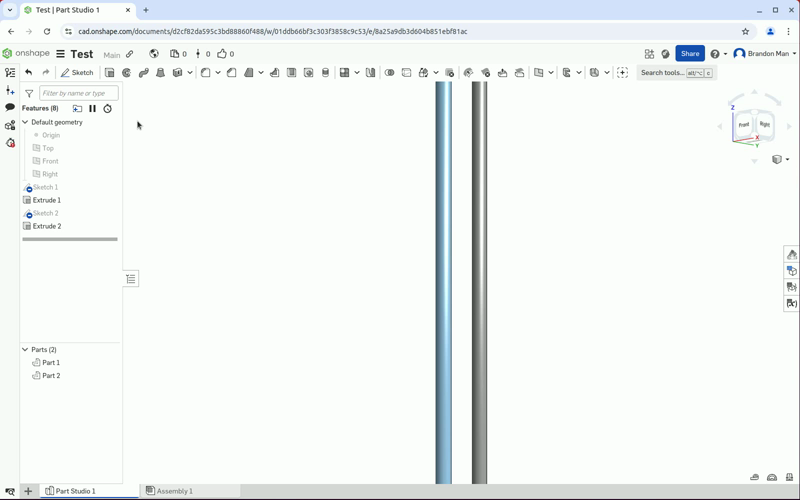
key(left, 3)
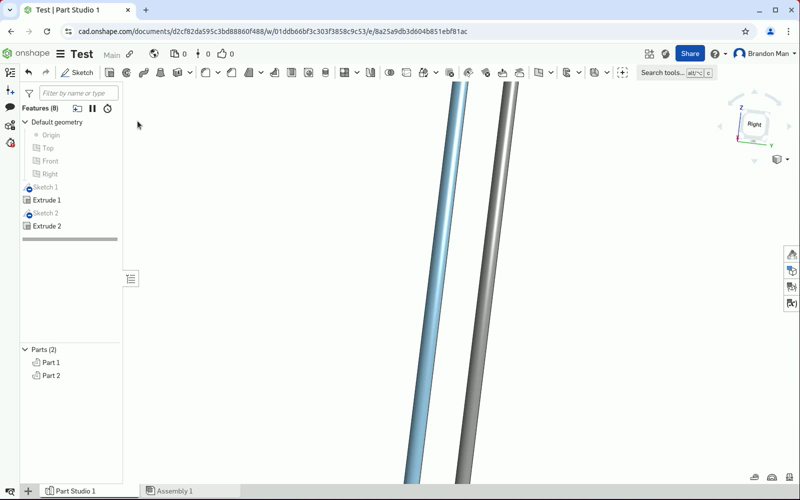
key(right, 3)
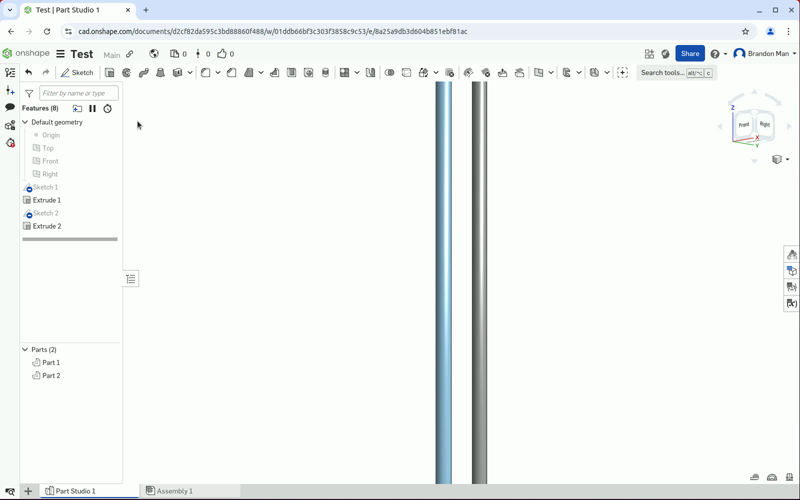
key(down, 3)
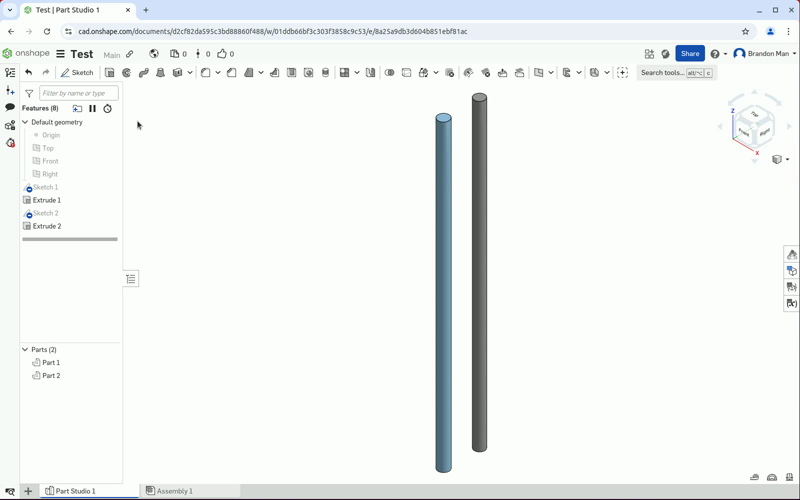
mouse_move(73, 189)
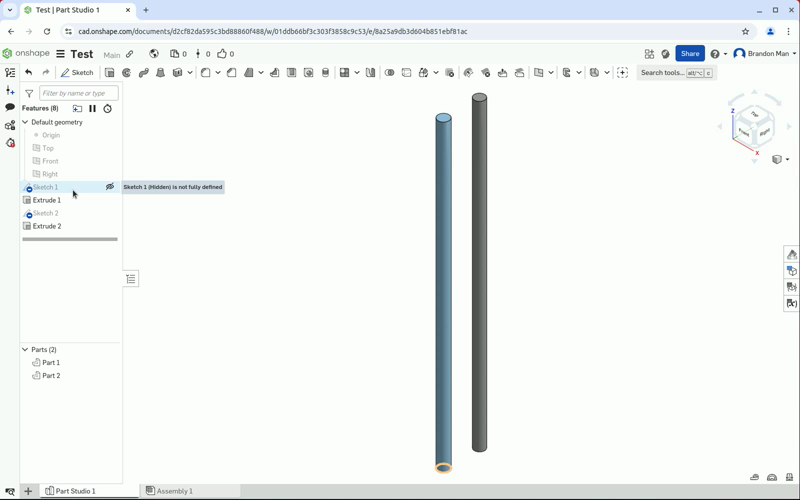
click(73, 189)